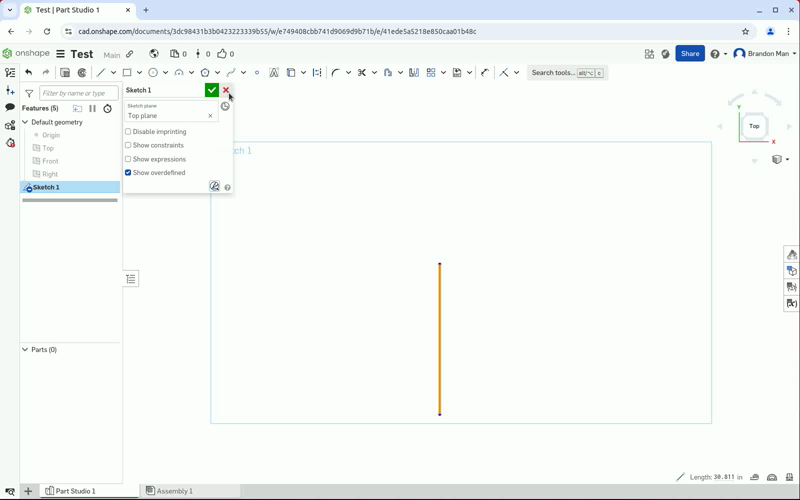
key(shift+h)
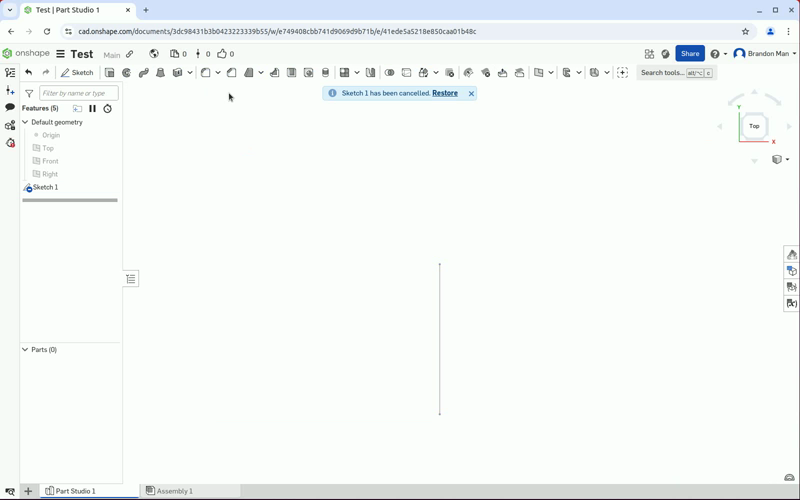
key(shift+s)
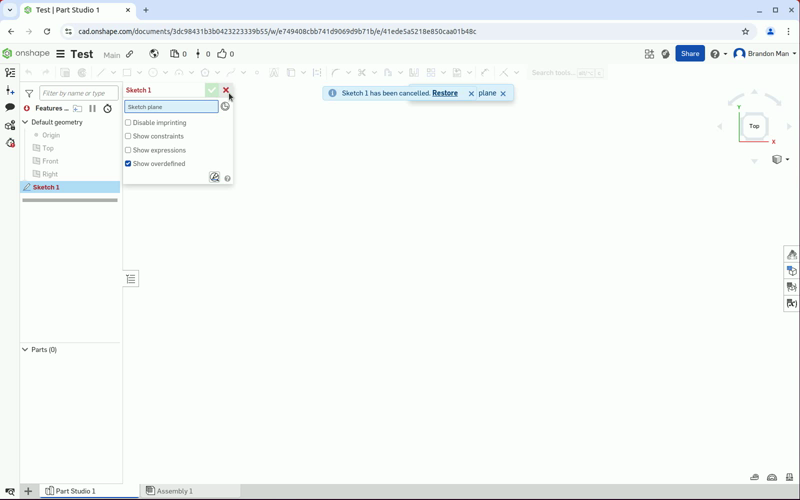
mouse_move(73, 150)
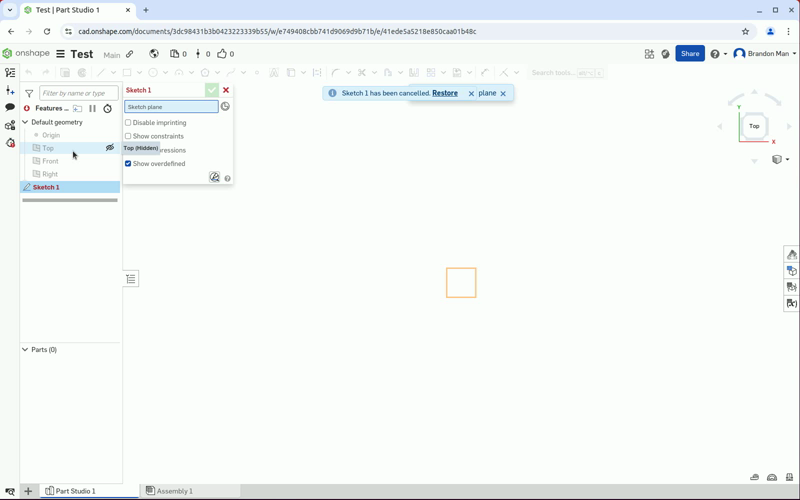
click(73, 150)
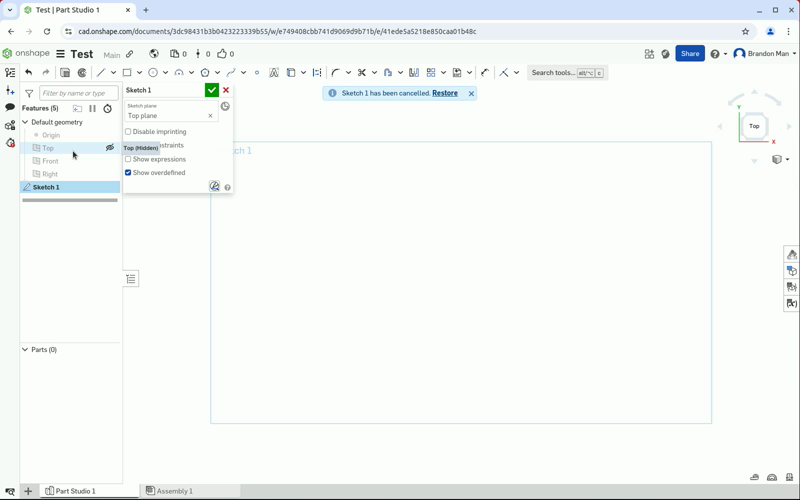
mouse_move(73, 352)
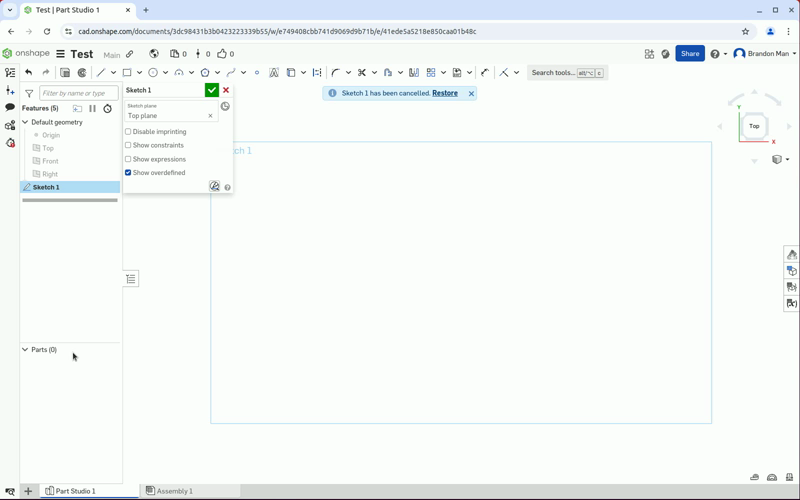
key(y)
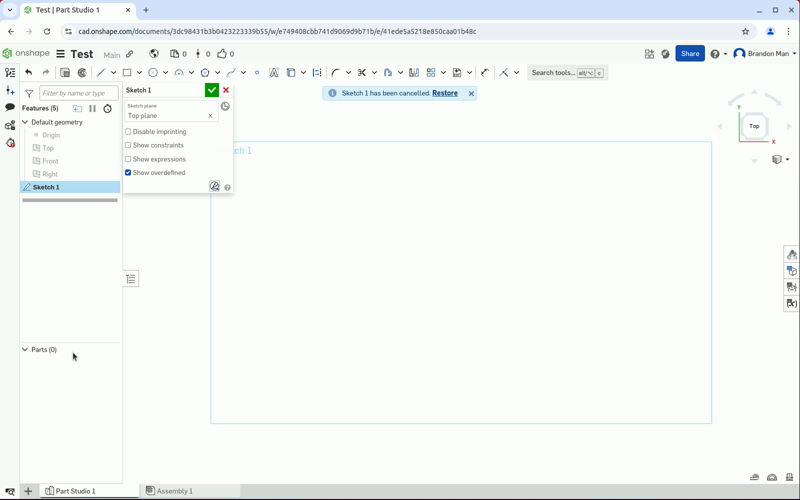
key(l)
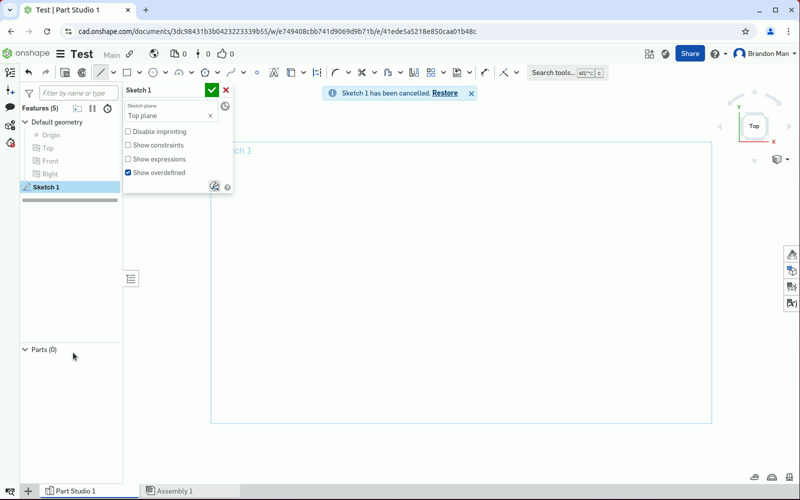
key_down(shift)
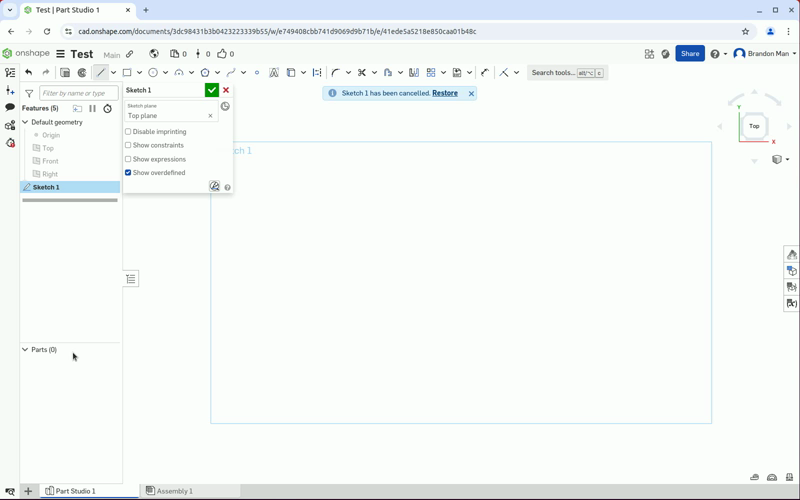
mouse_move(348, 359)
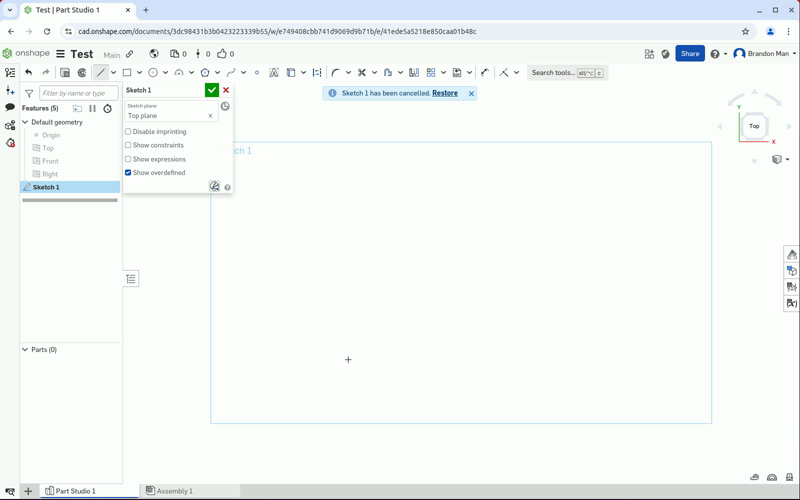
click(348, 359)
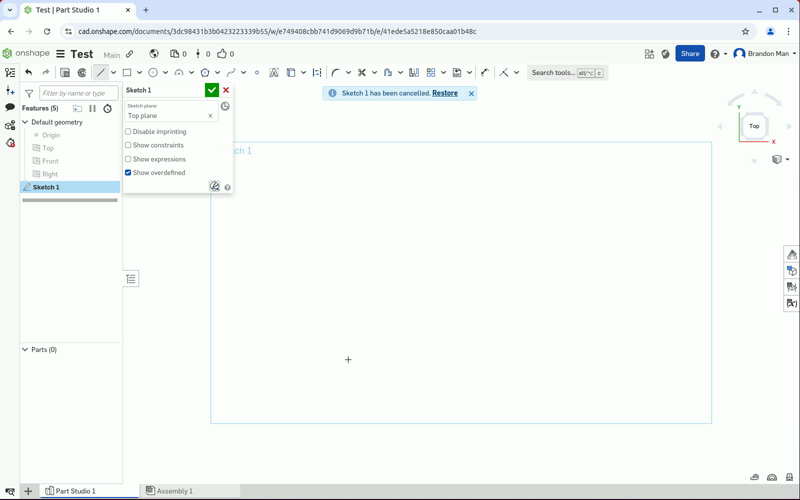
key_up(shift)
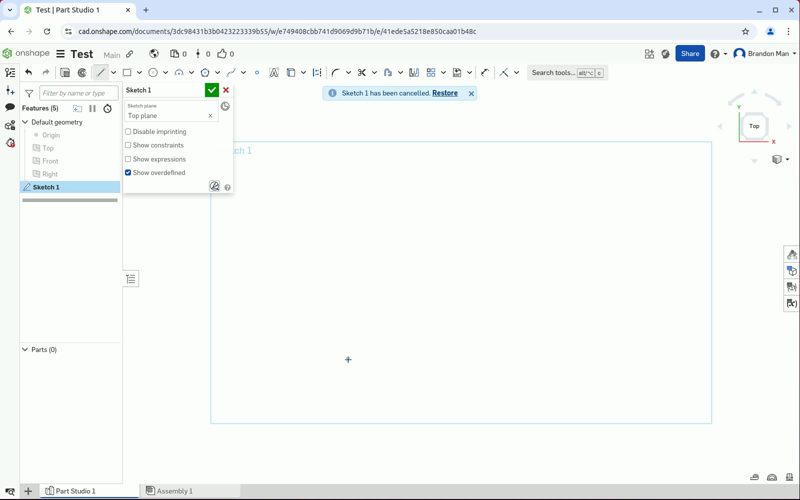
key_down(shift)
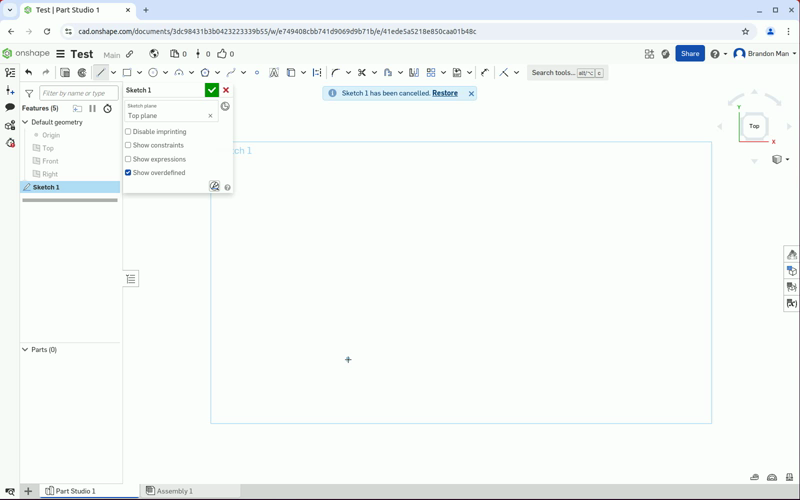
mouse_move(572, 359)
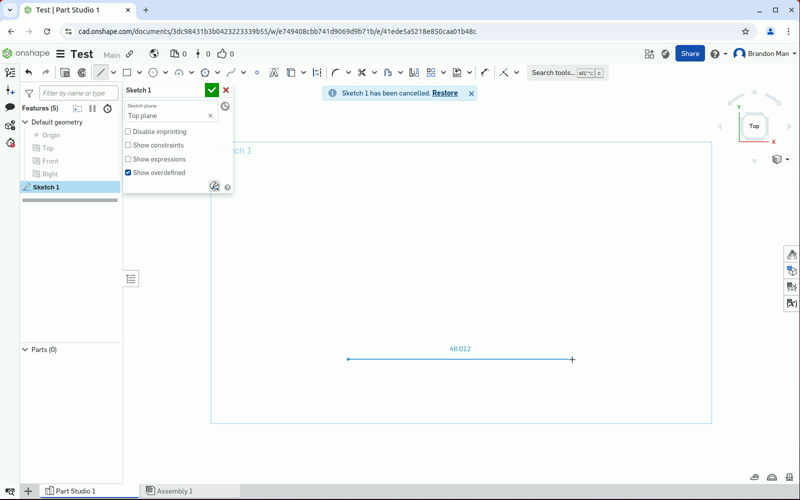
click(572, 359)
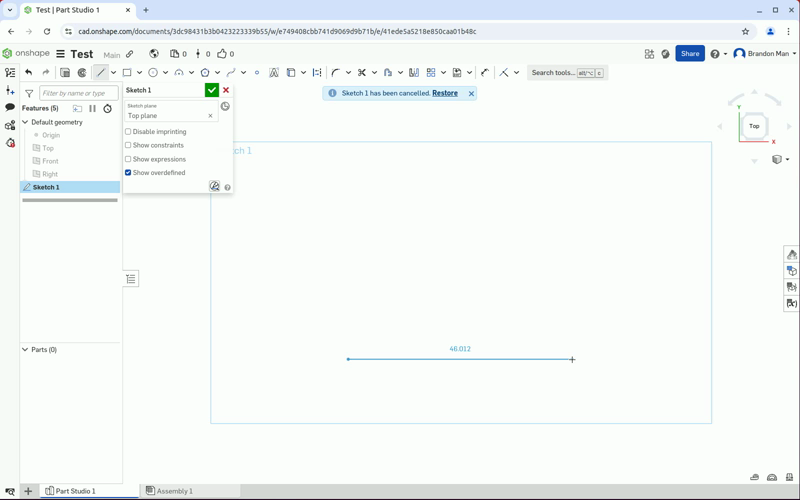
key_up(shift)
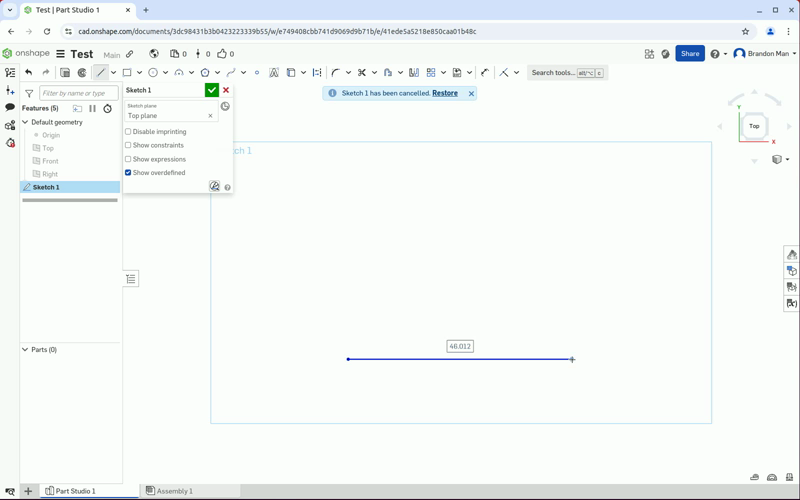
key_down(shift)
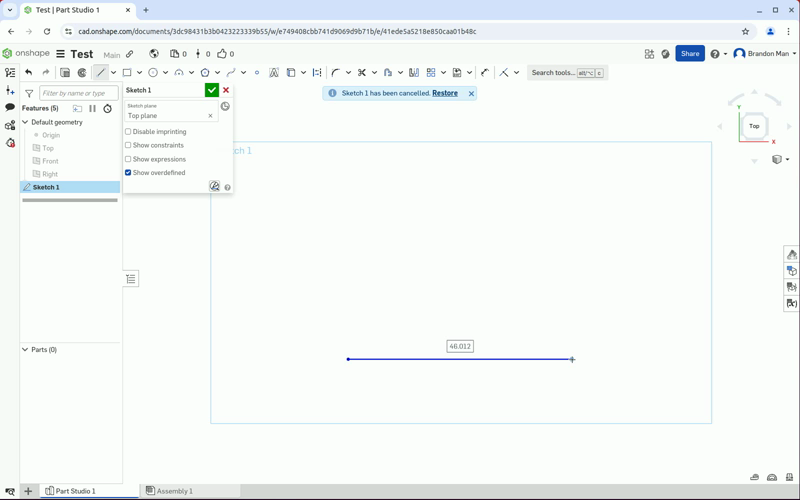
mouse_move(572, 208)
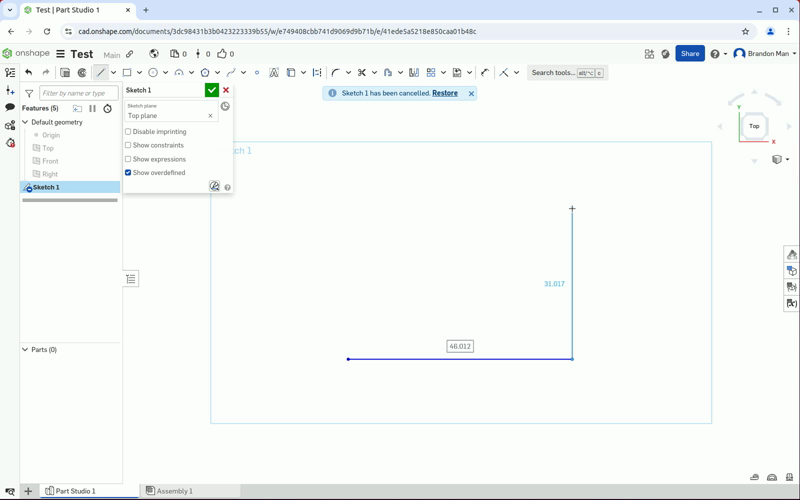
click(572, 208)
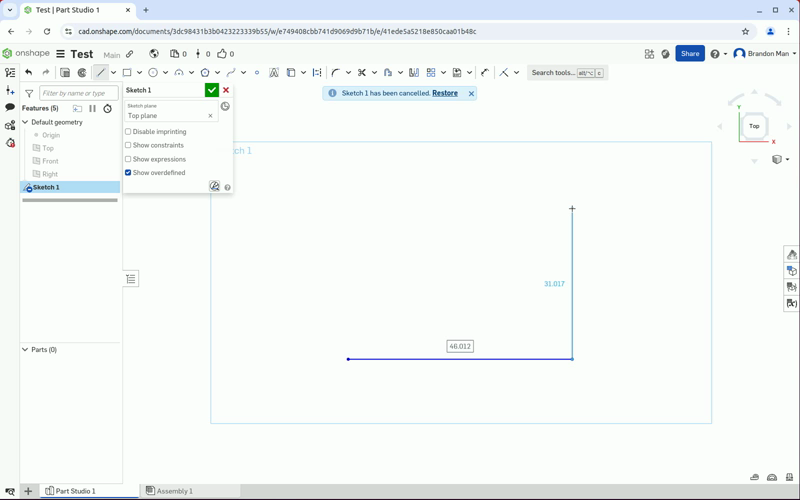
key_up(shift)
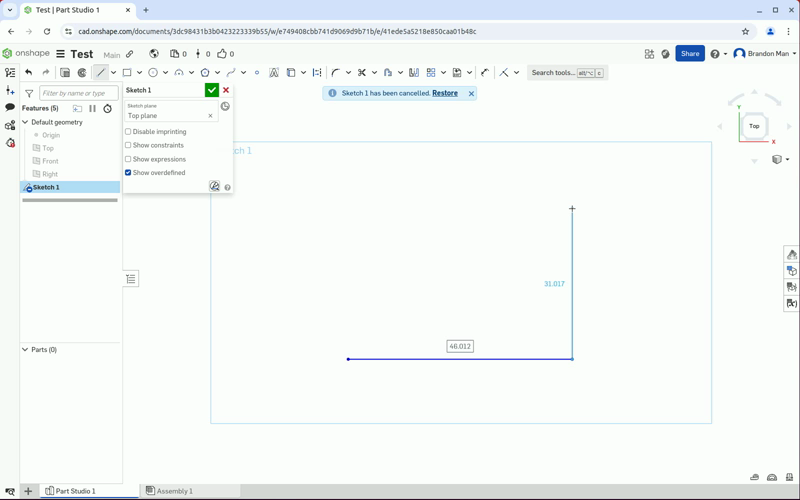
key_down(shift)
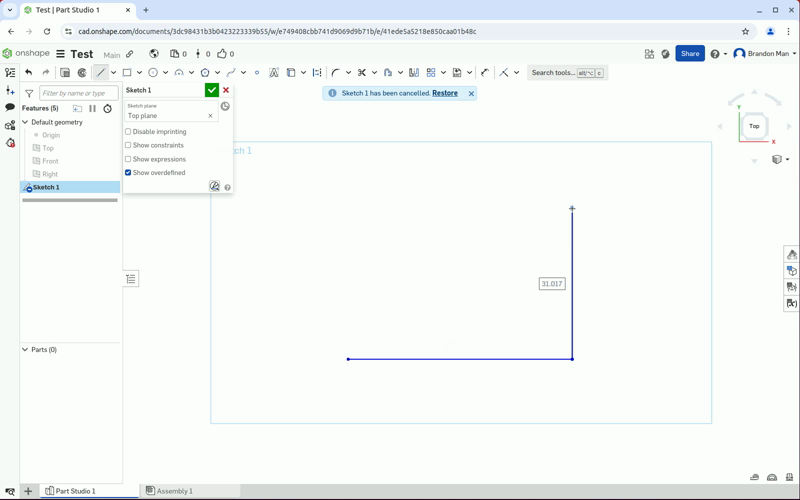
mouse_move(348, 208)
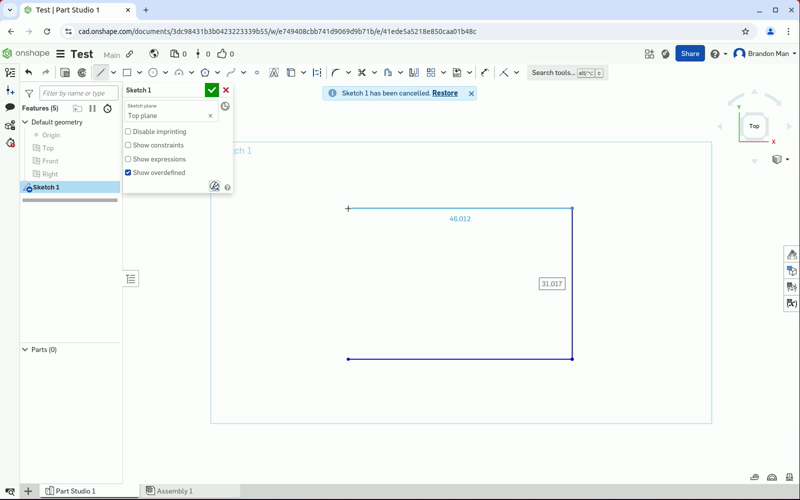
click(348, 208)
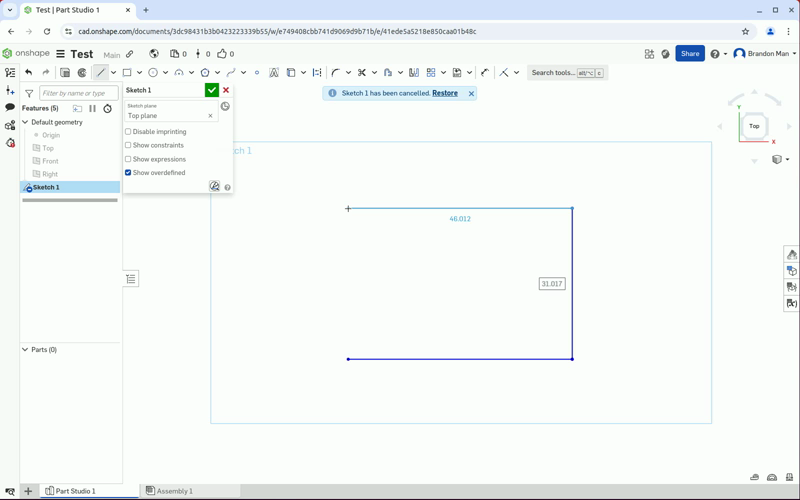
key_up(shift)
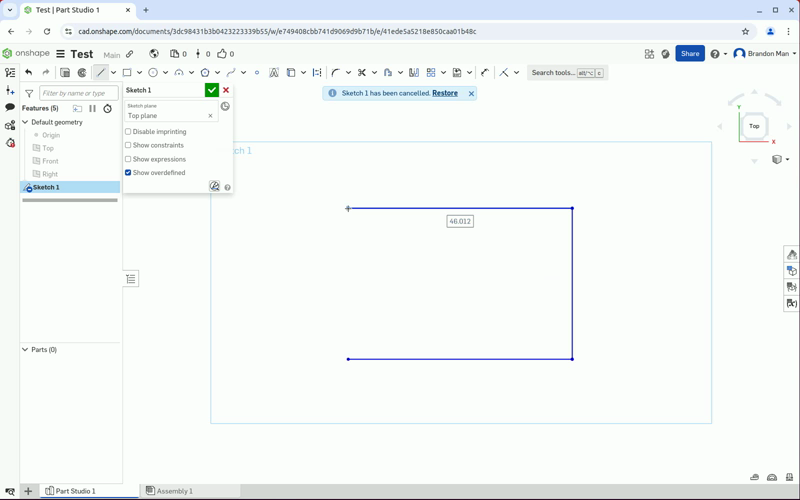
key_down(shift)
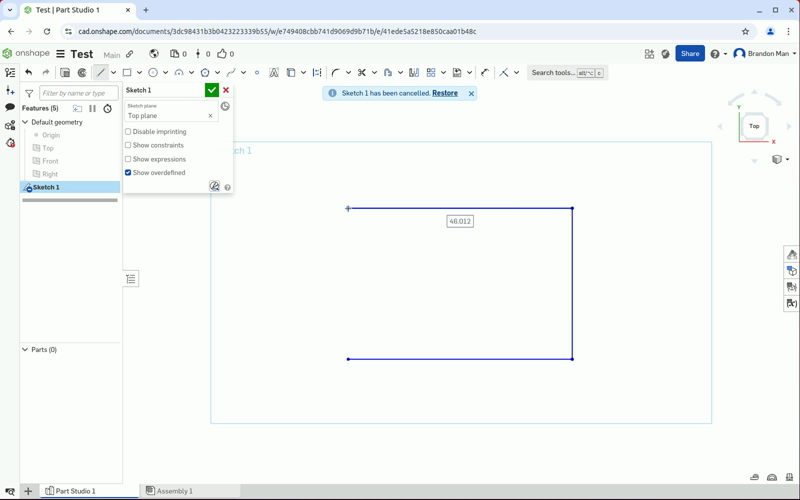
mouse_move(348, 359)
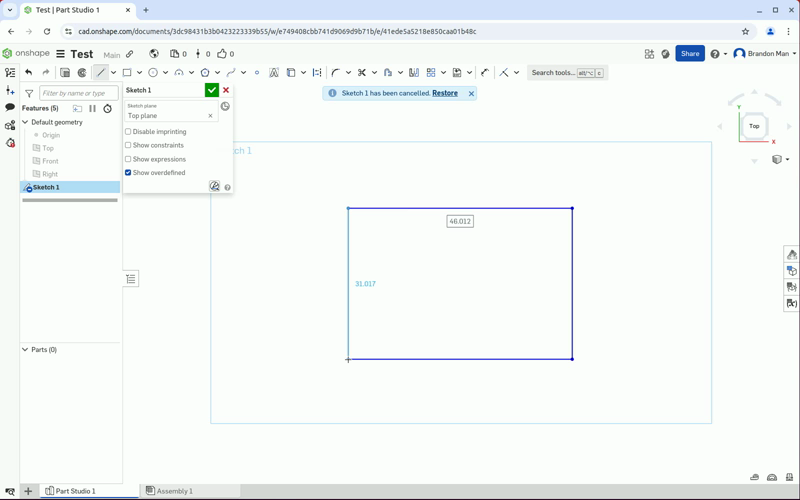
key_up(shift)
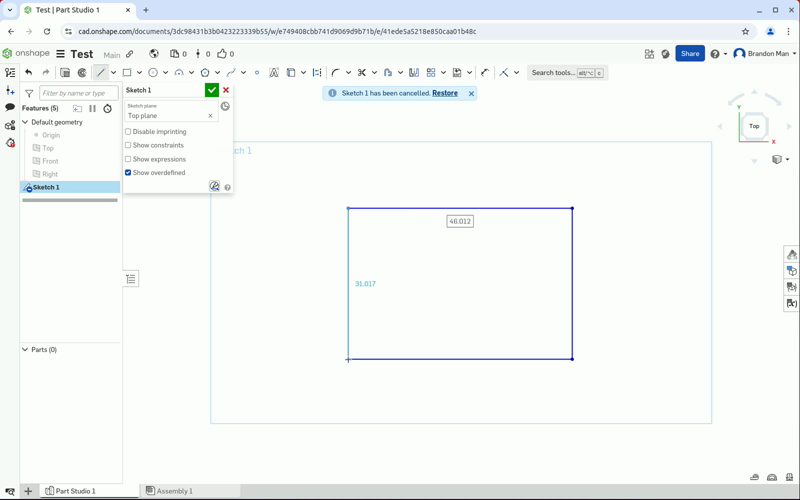
click(348, 359)
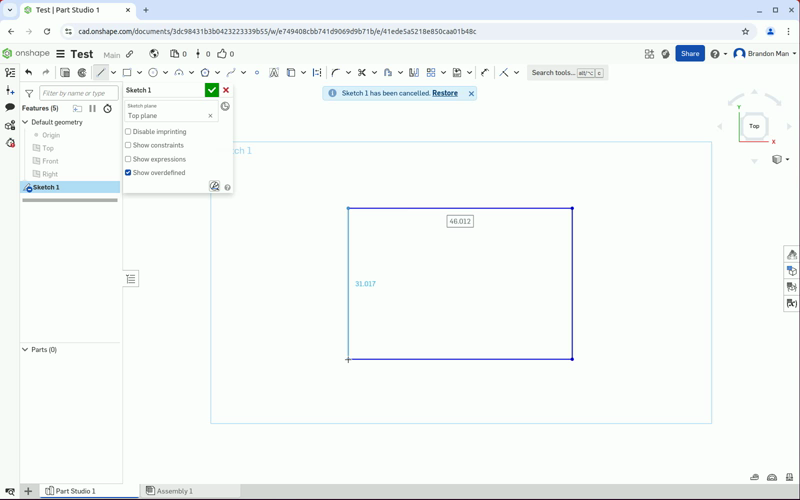
key(esc)
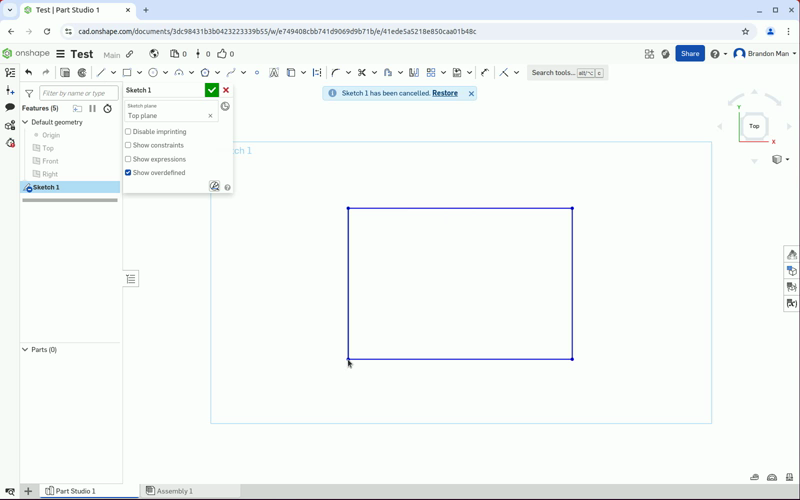
mouse_move(464, 230)
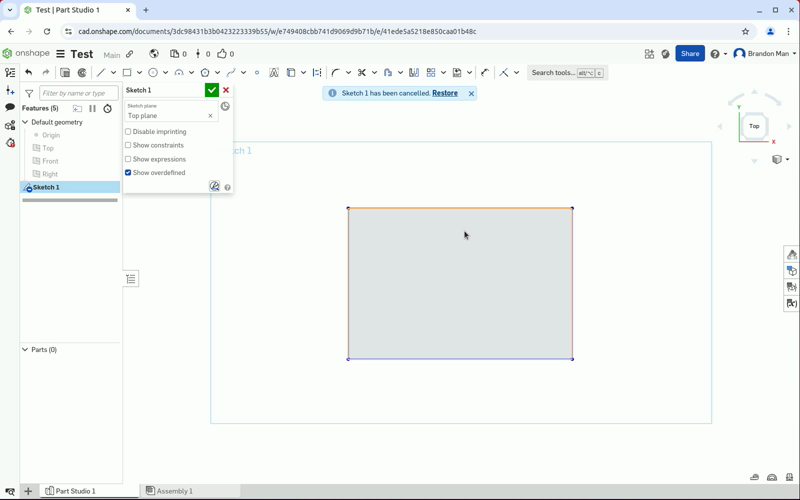
click(464, 230)
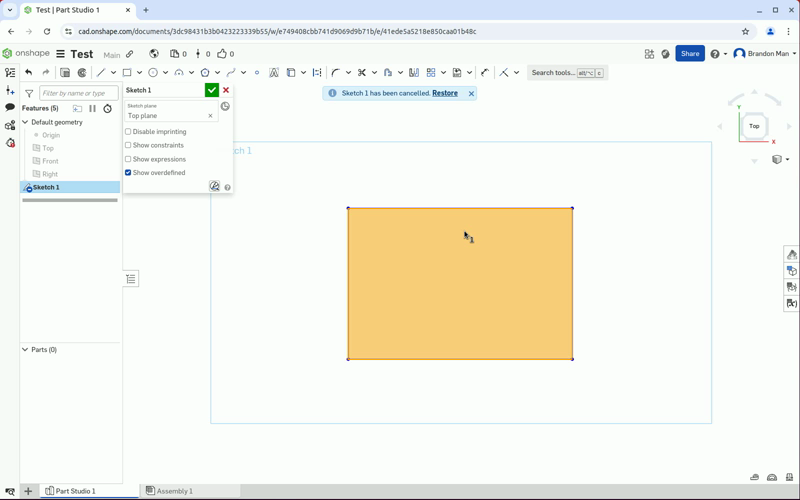
mouse_move(73, 352)
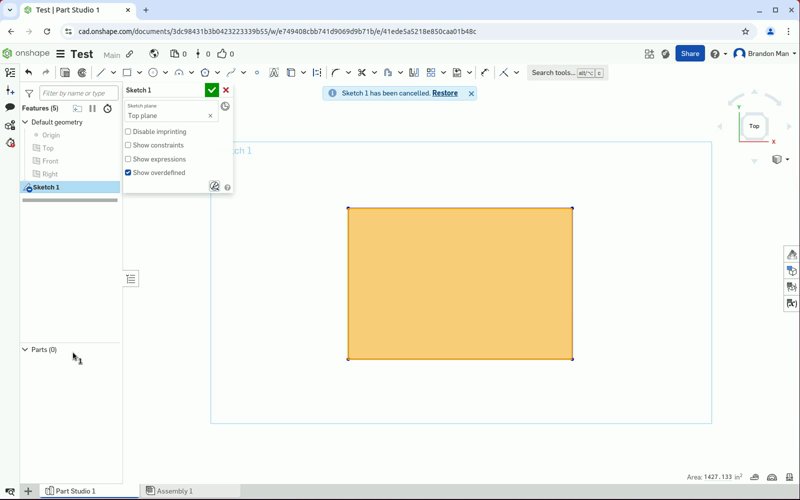
key(shift+y)
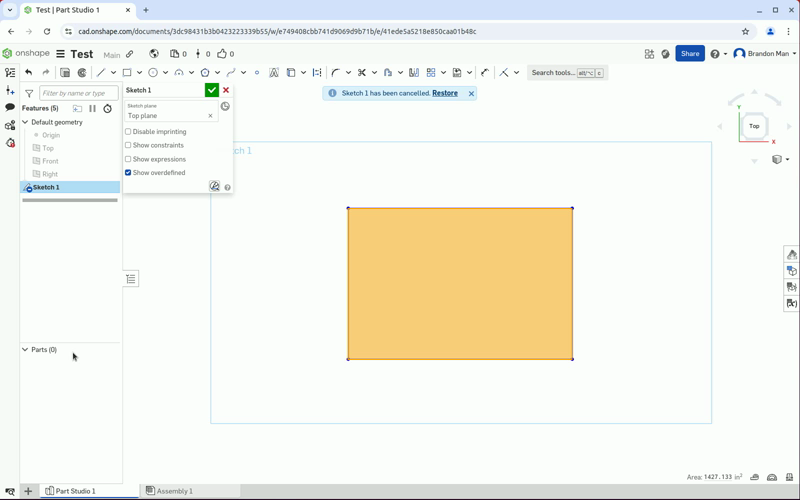
key(shift+e)
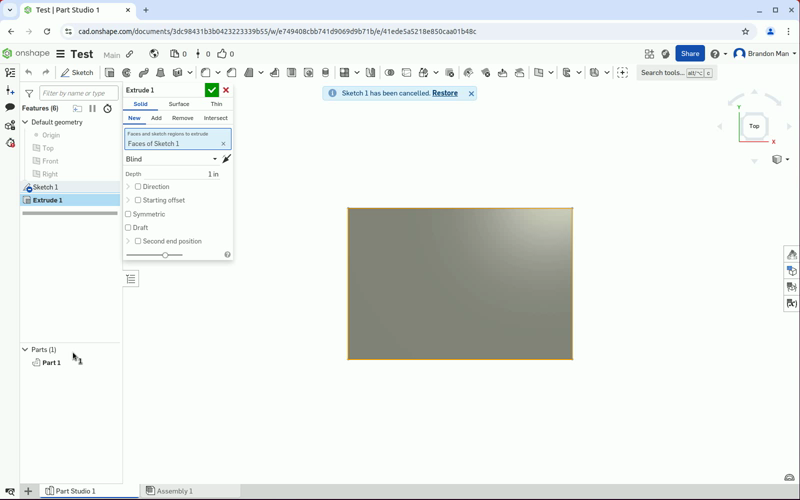
mouse_move(143, 106)
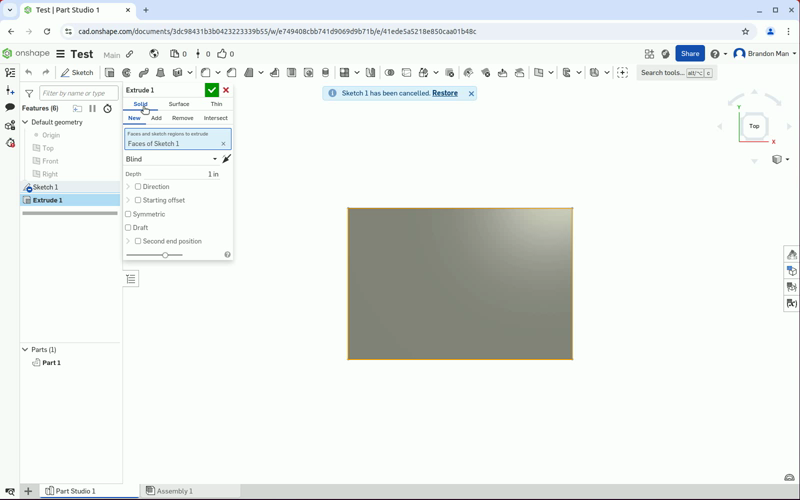
click(143, 106)
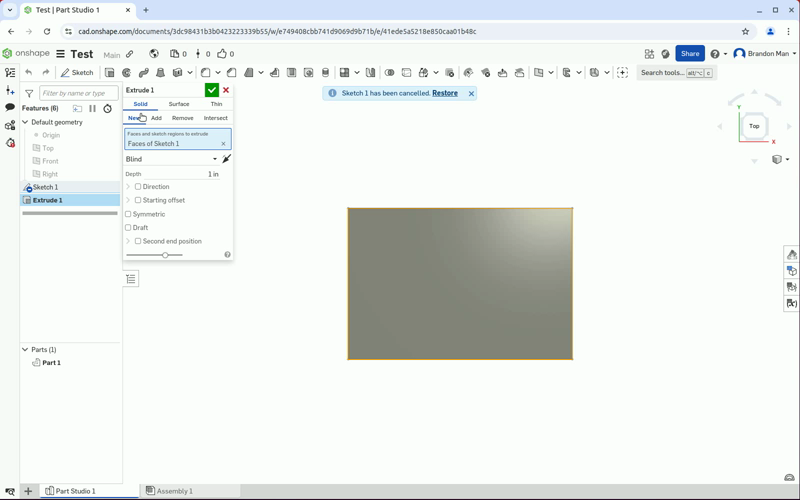
mouse_move(137, 120)
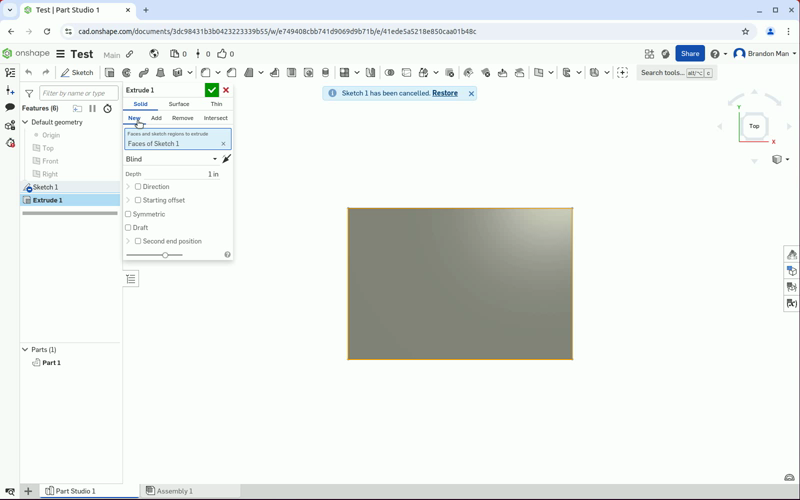
click(137, 120)
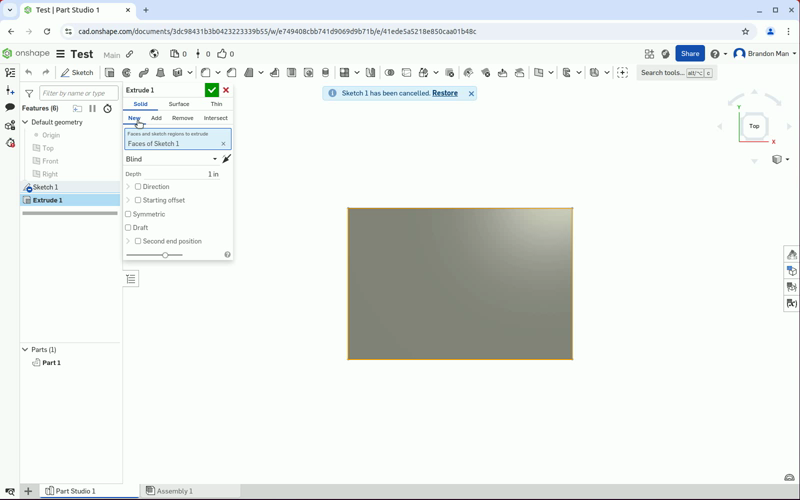
key(tab, 4)
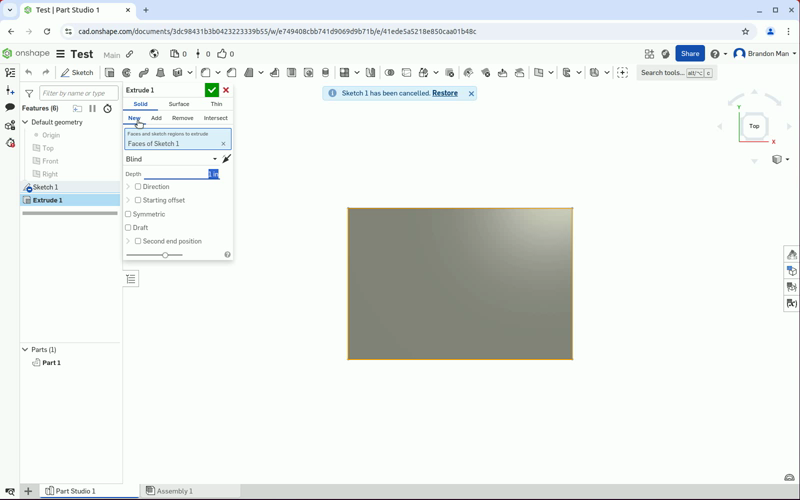
text(7.703)
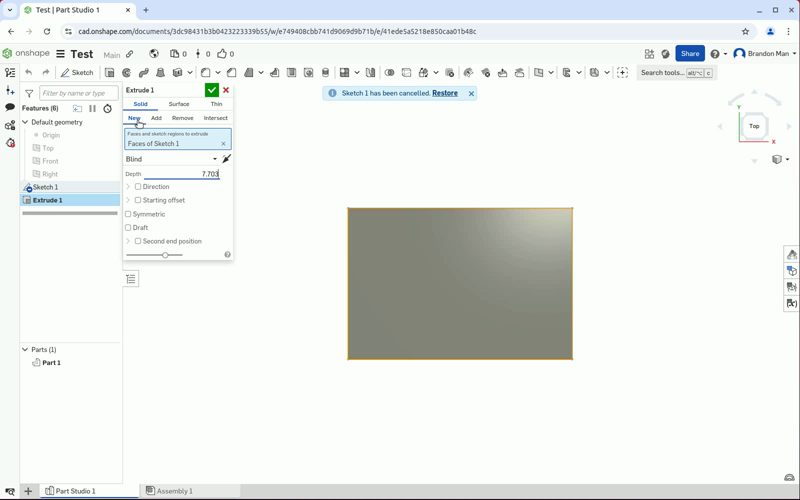
key(enter)
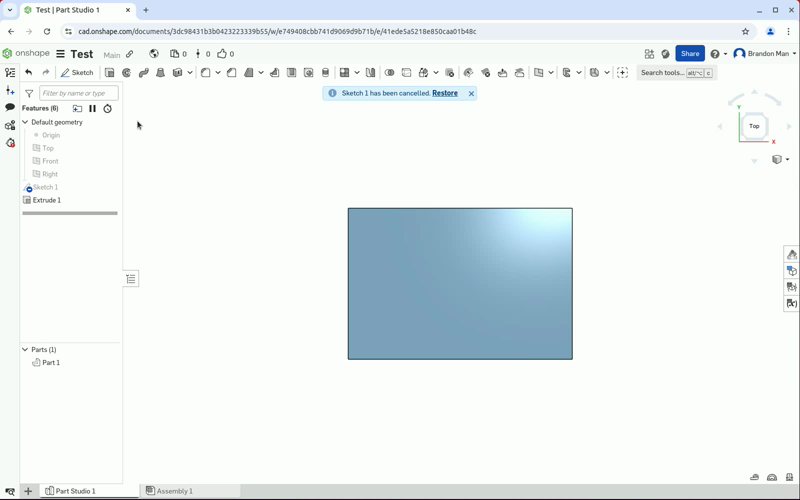
key(shift+h)
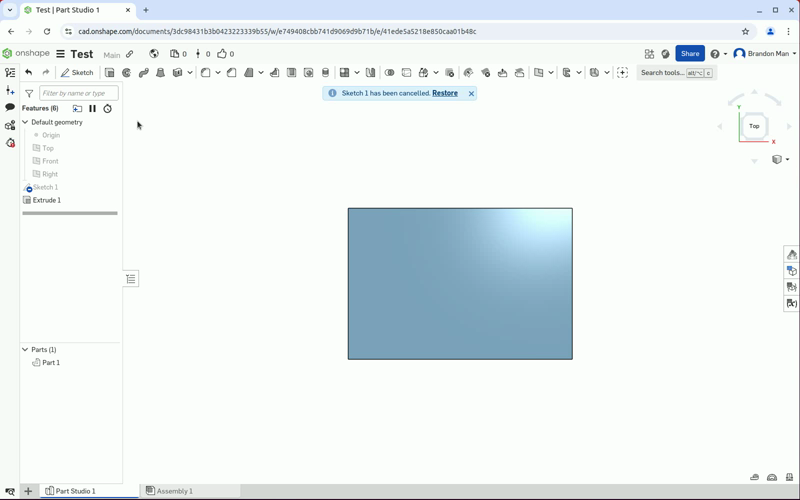
key(shift+h)
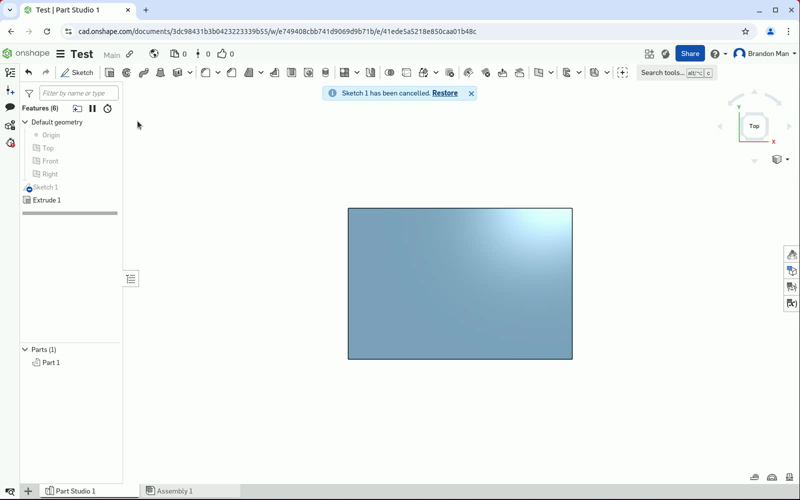
mouse_move(73, 189)
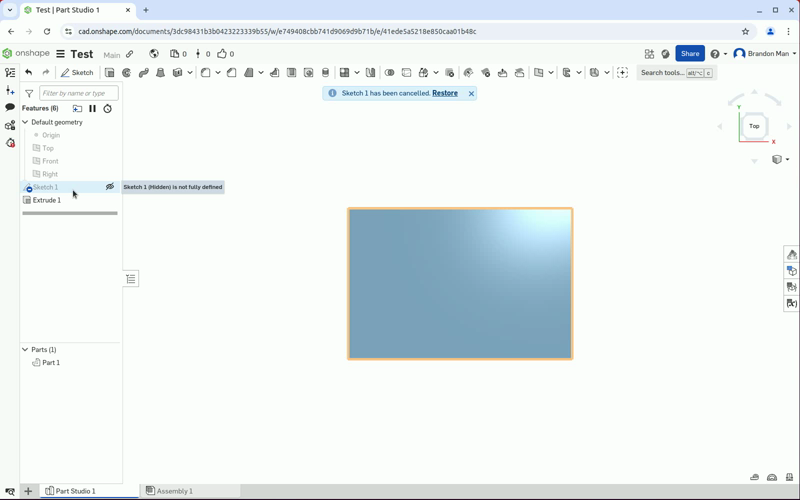
click(73, 189)
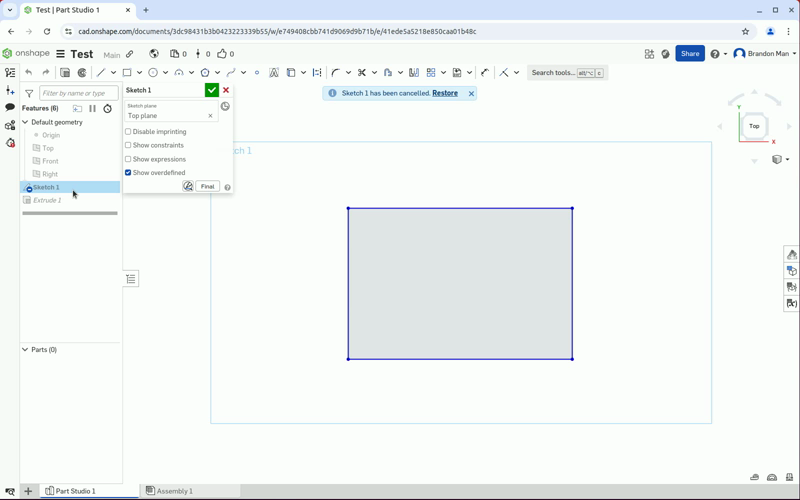
mouse_move(229, 92)
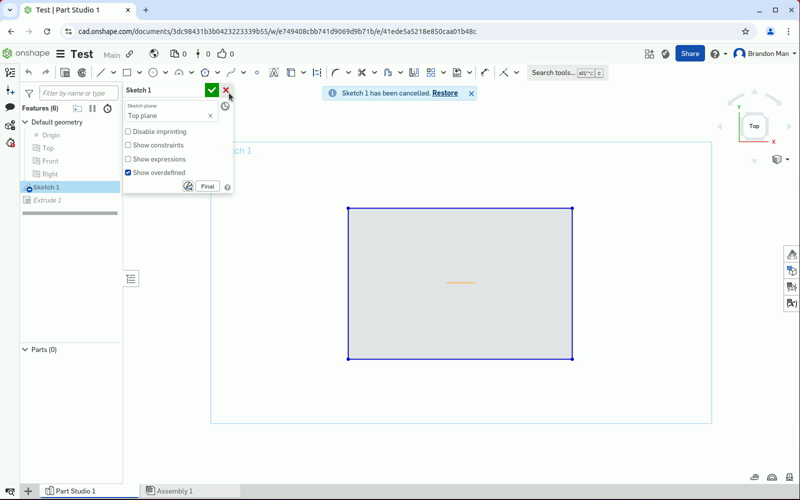
click(229, 92)
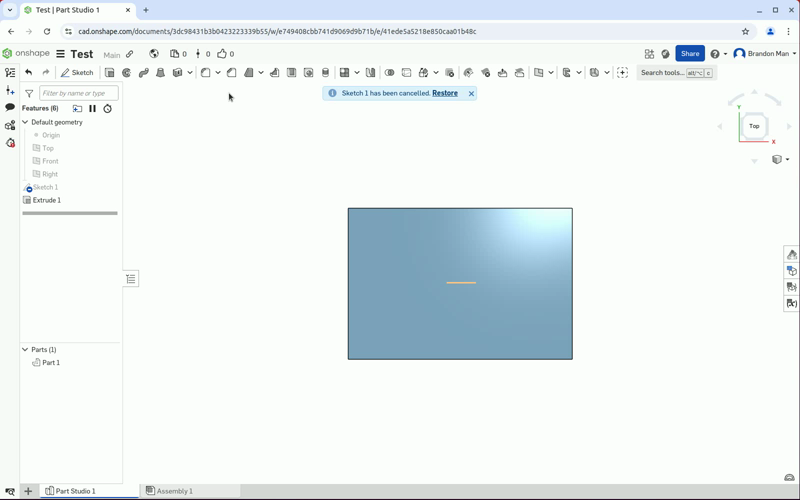
mouse_move(541, 75)
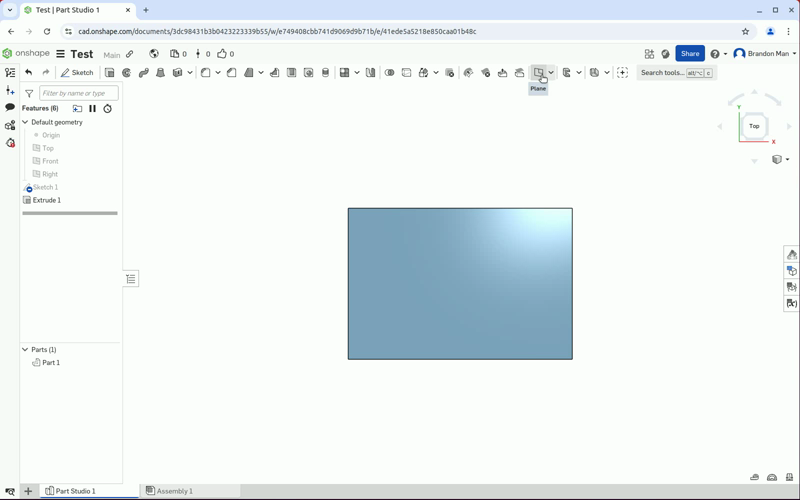
click(541, 75)
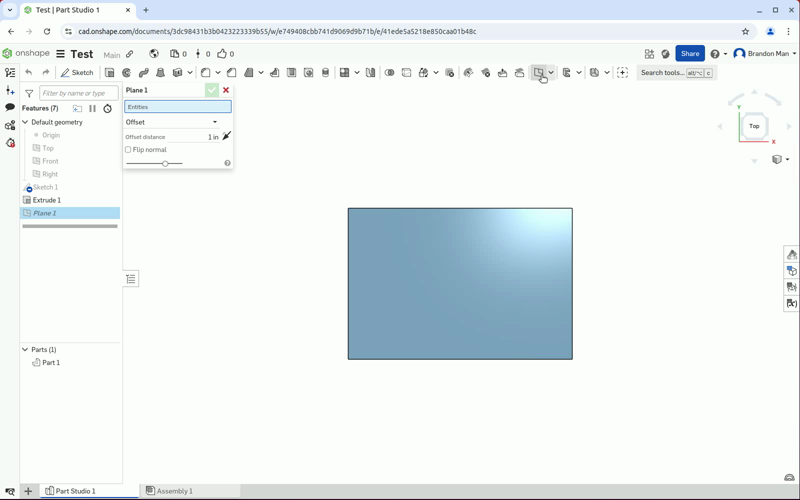
mouse_move(73, 150)
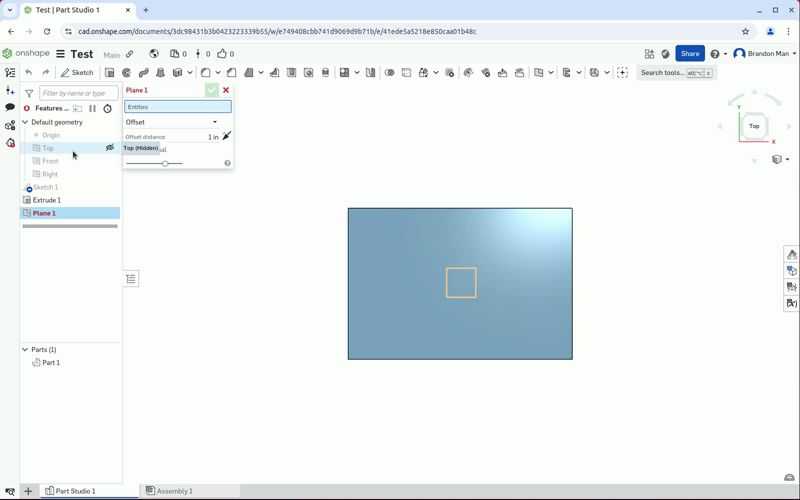
click(73, 150)
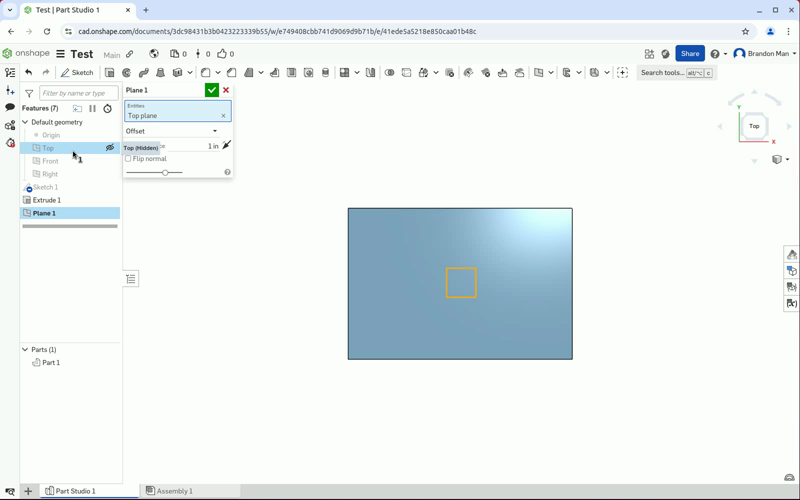
key(tab, 2)
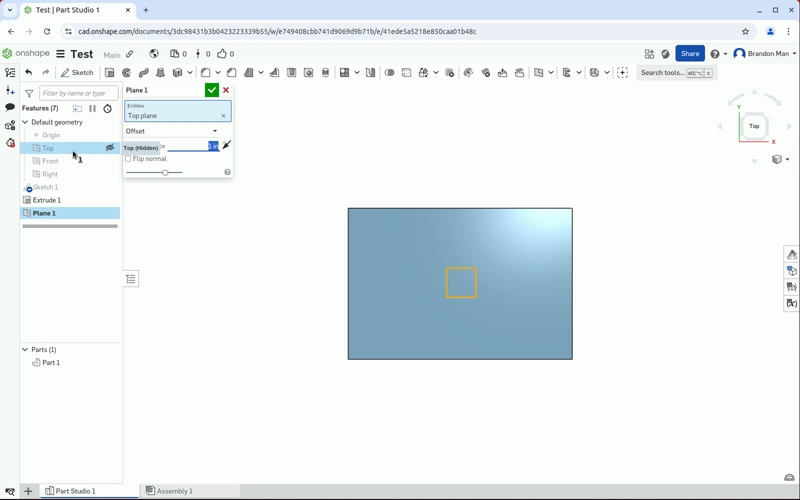
text(7.703)
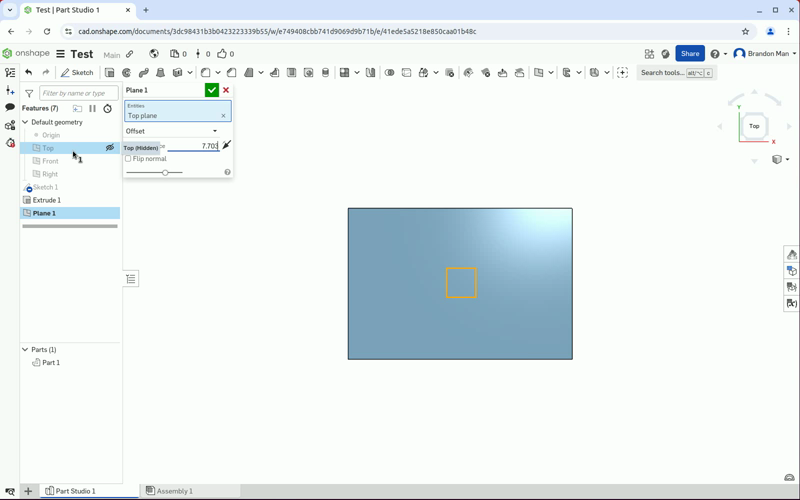
key(enter, 2)
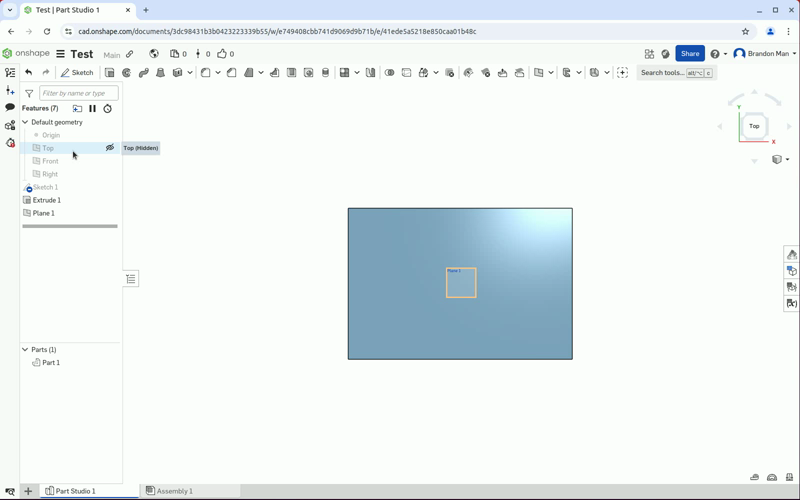
key(shift+s)
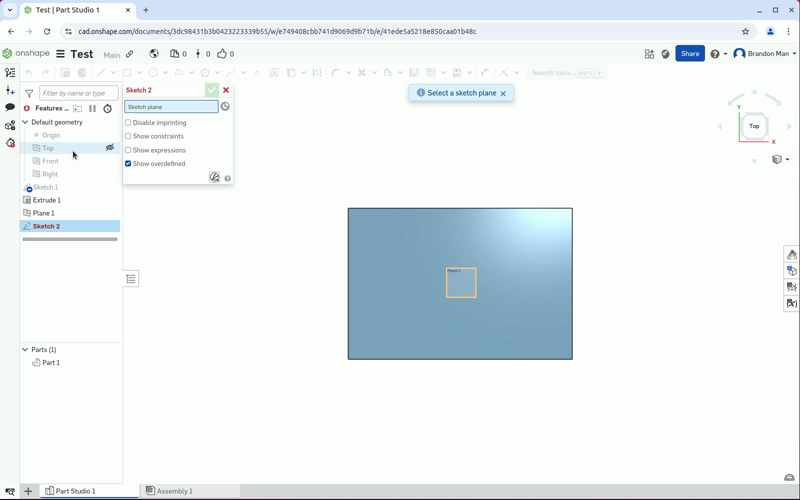
mouse_move(73, 215)
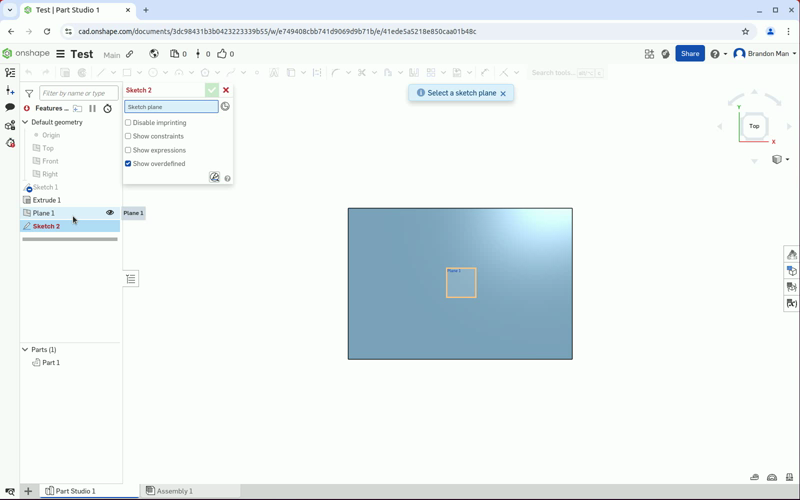
click(73, 215)
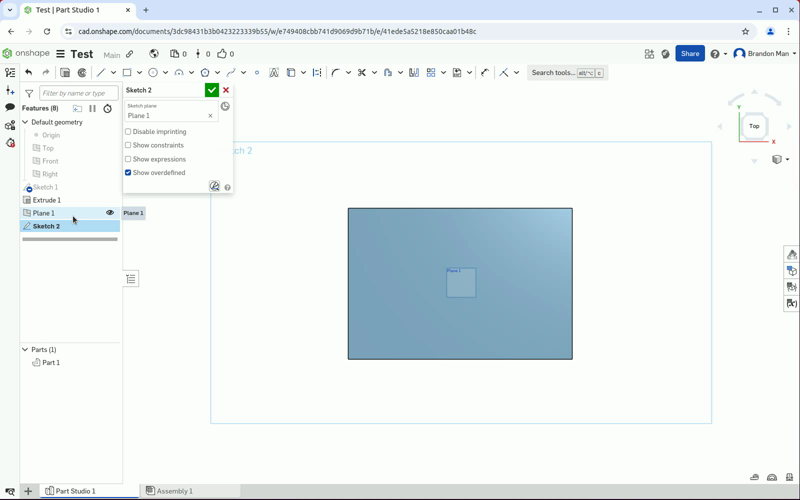
mouse_move(73, 352)
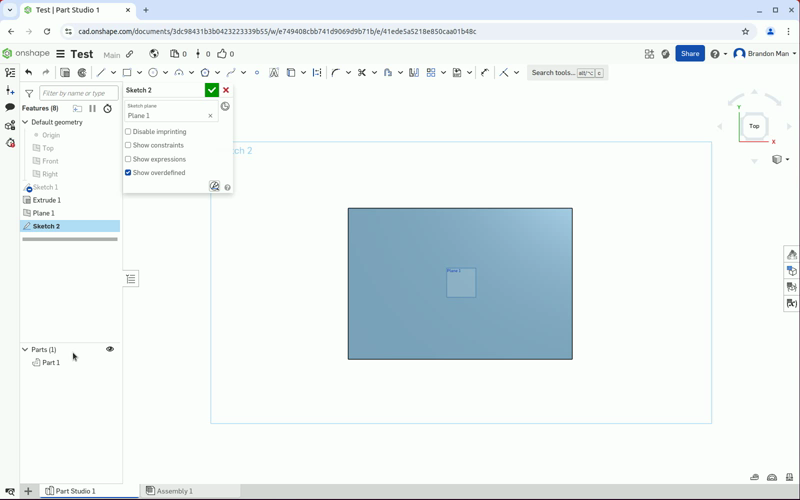
key(y)
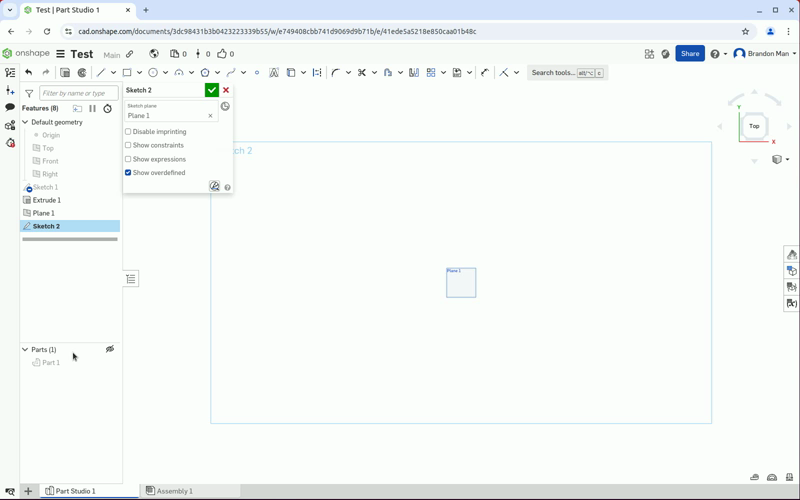
key(c)
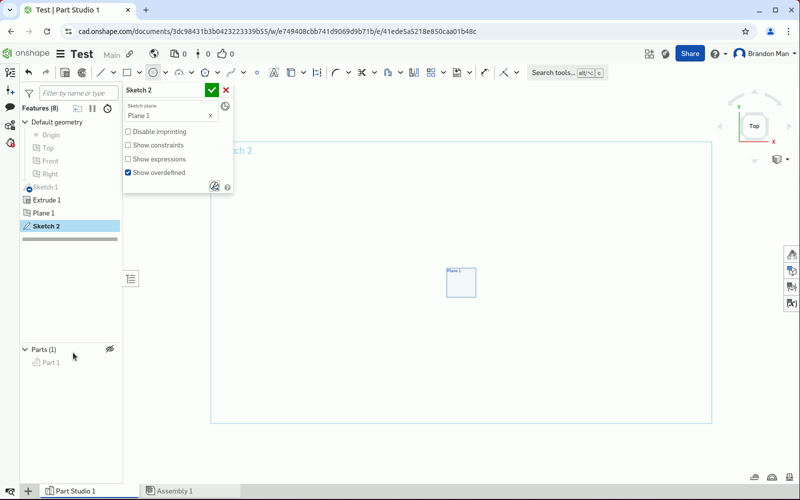
key_down(shift)
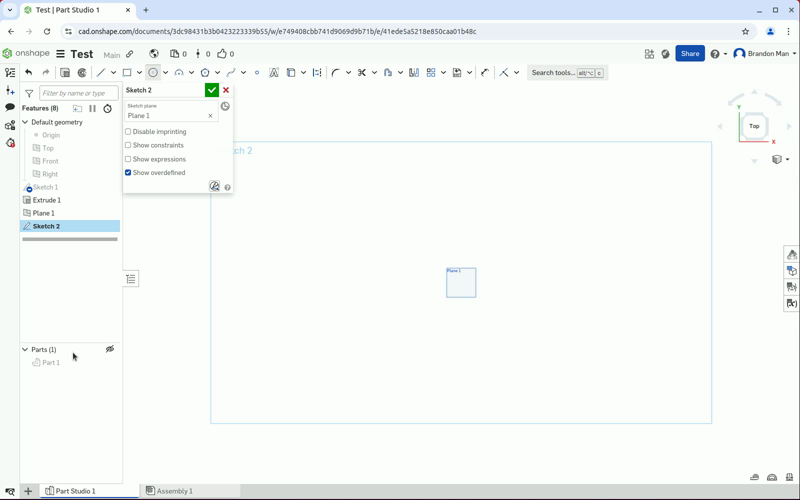
mouse_move(461, 282)
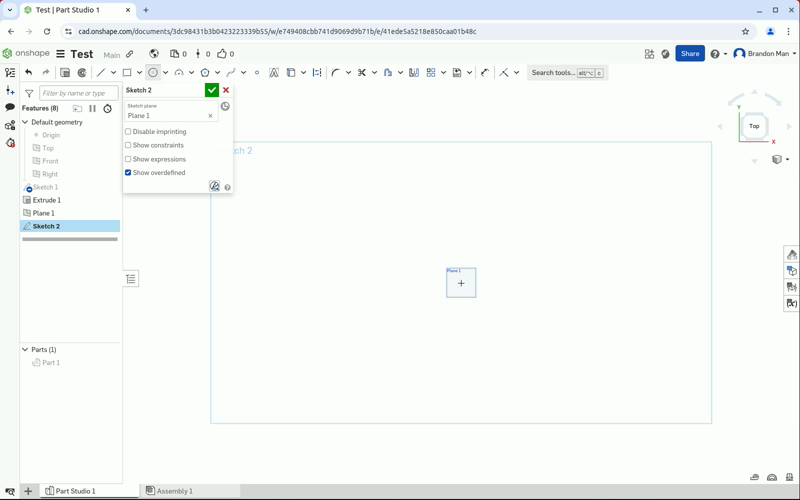
click(461, 282)
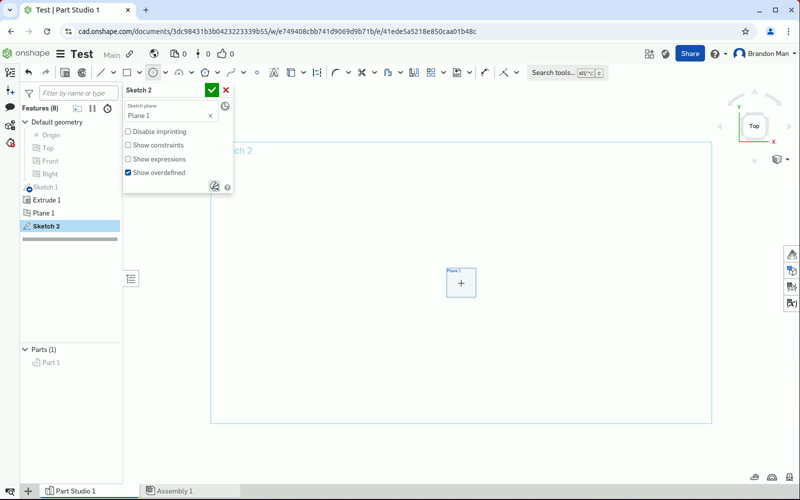
key_up(shift)
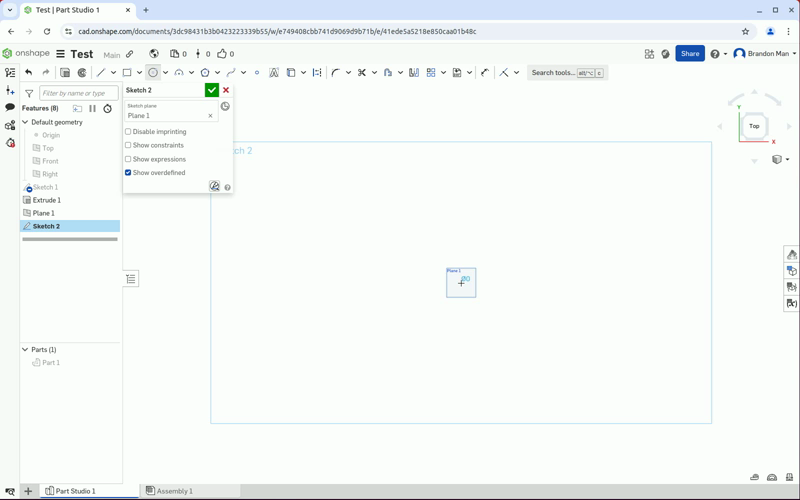
mouse_move(503, 282)
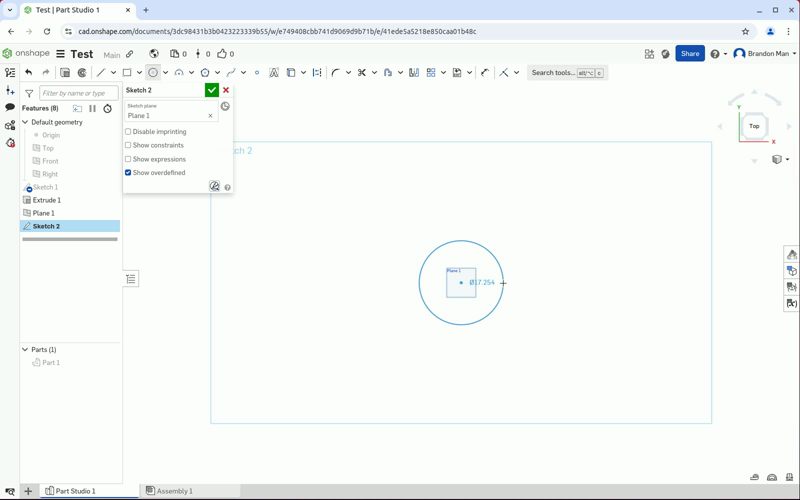
click(503, 282)
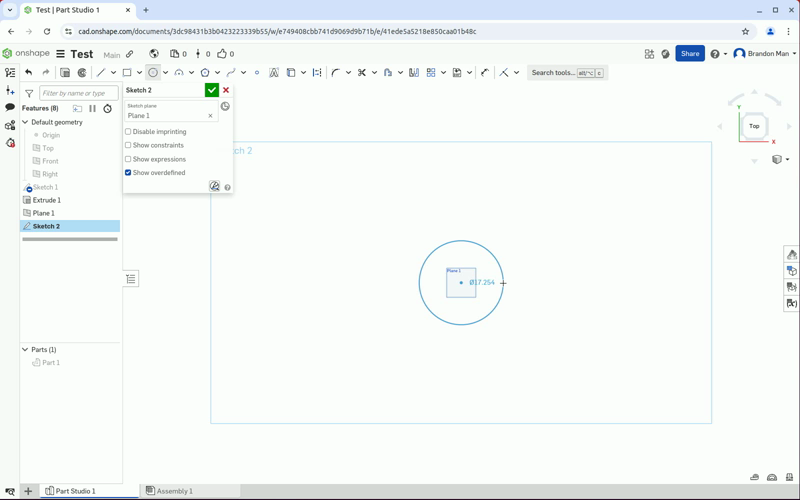
key(esc)
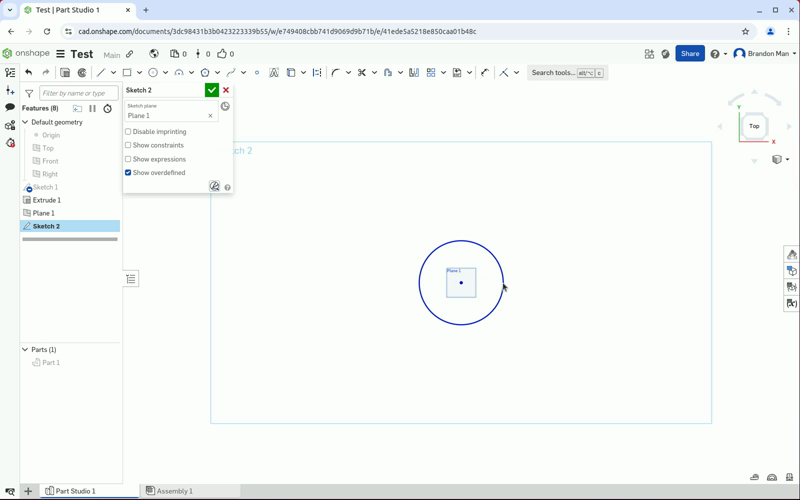
mouse_move(471, 303)
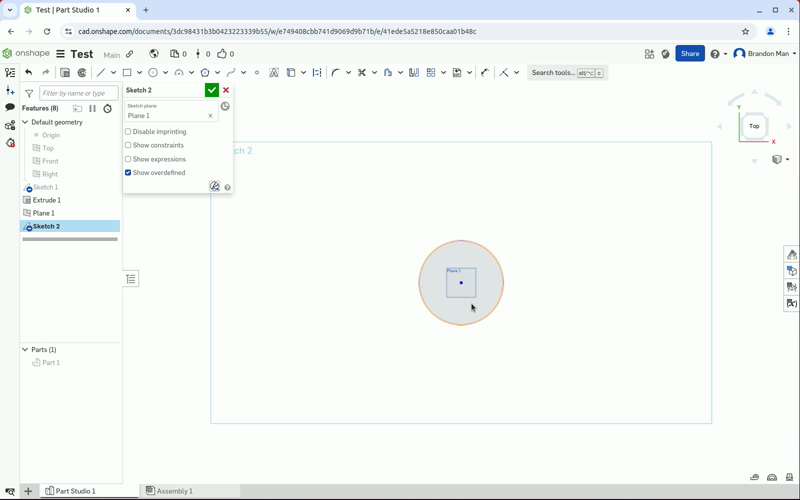
click(471, 303)
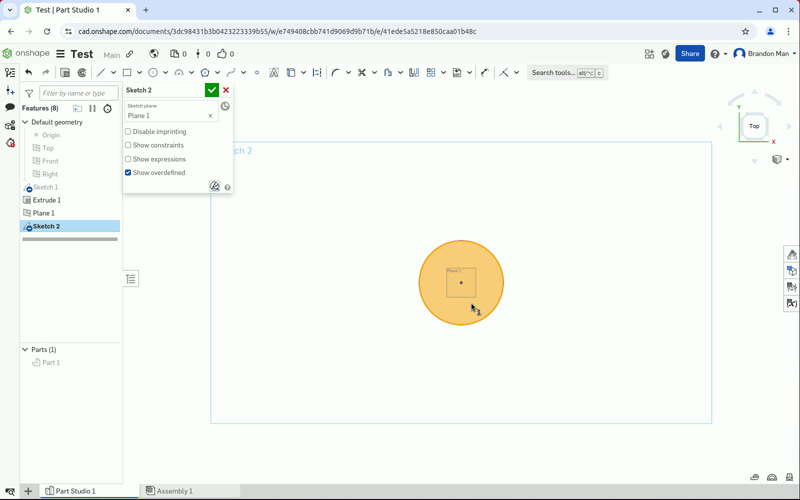
mouse_move(73, 352)
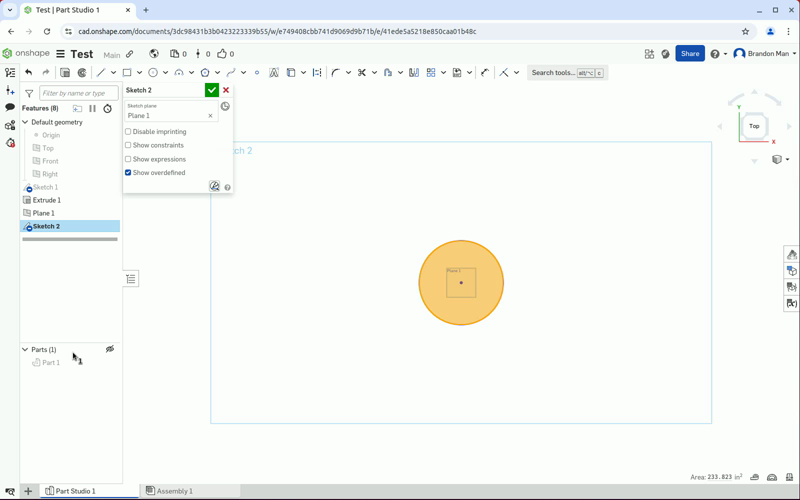
key(shift+y)
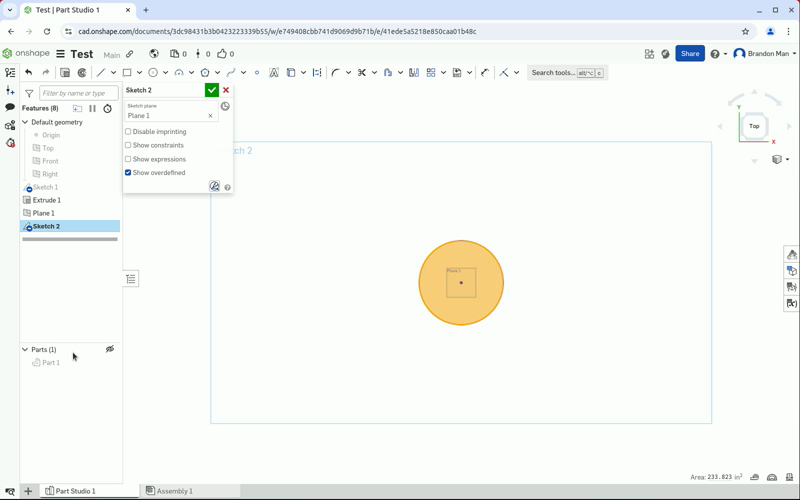
key(shift+e)
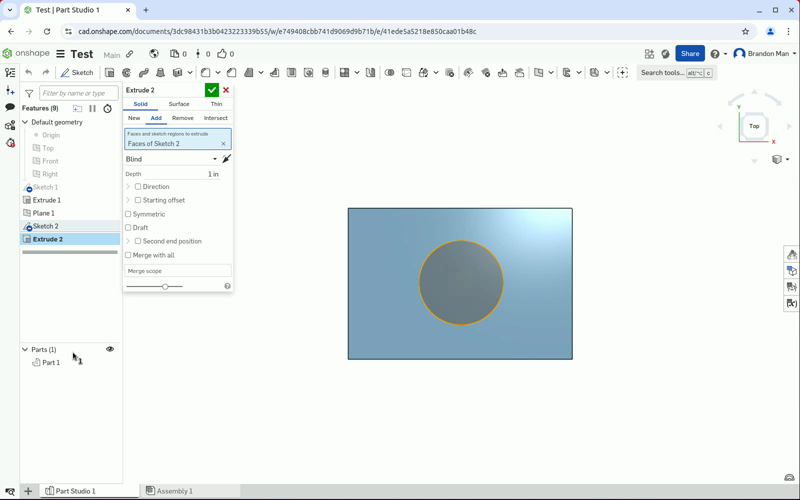
mouse_move(143, 106)
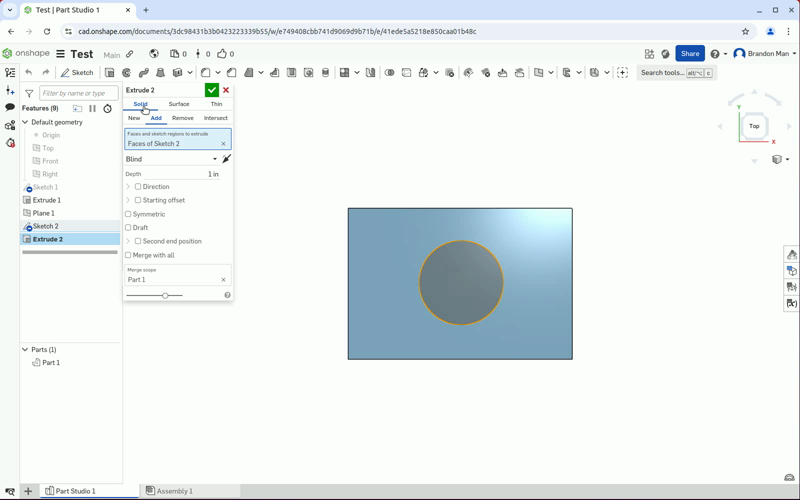
click(143, 106)
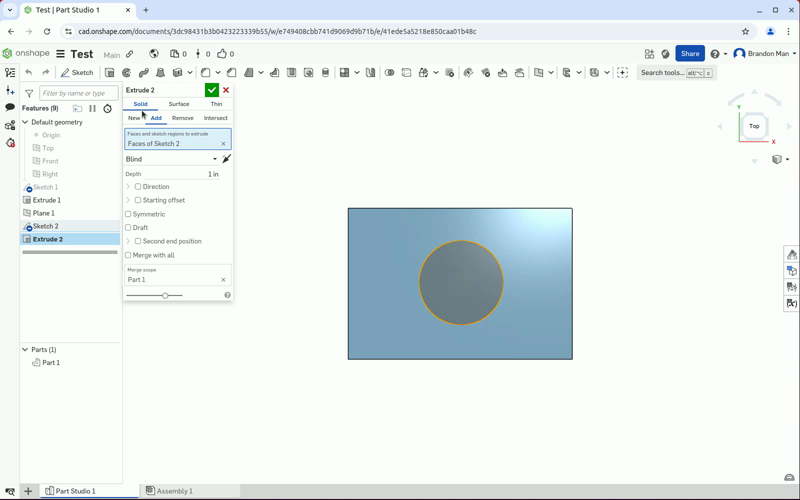
mouse_move(137, 120)
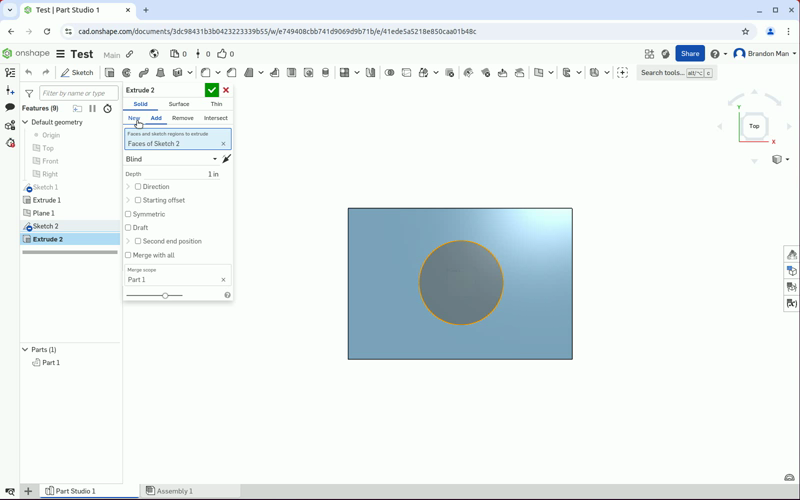
click(137, 120)
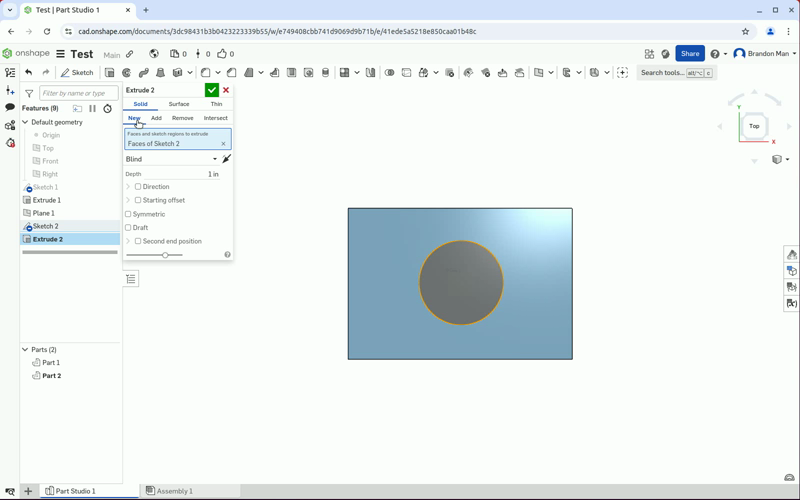
key(tab, 4)
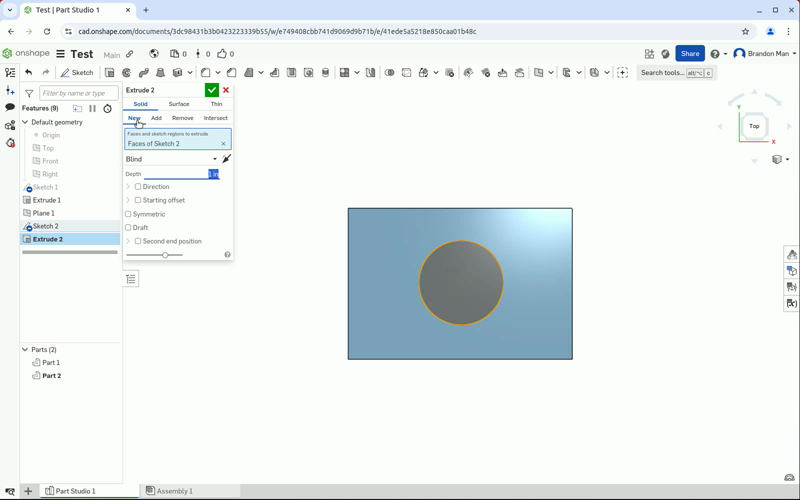
text(15.405)
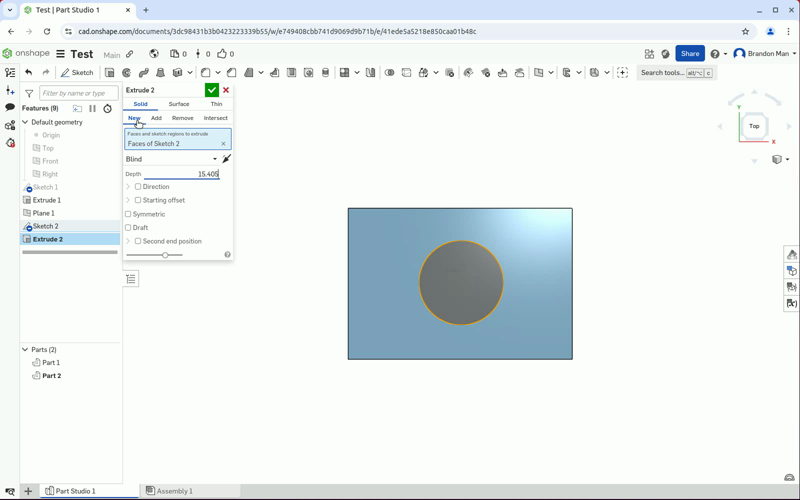
key(enter)
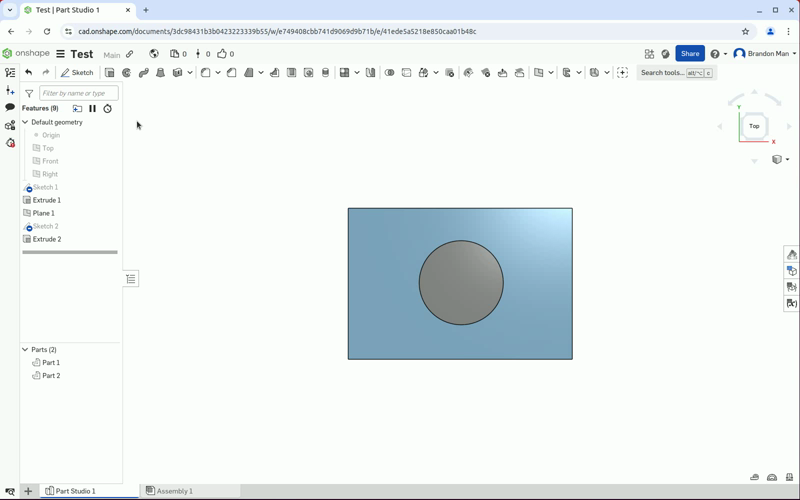
key(shift+h)
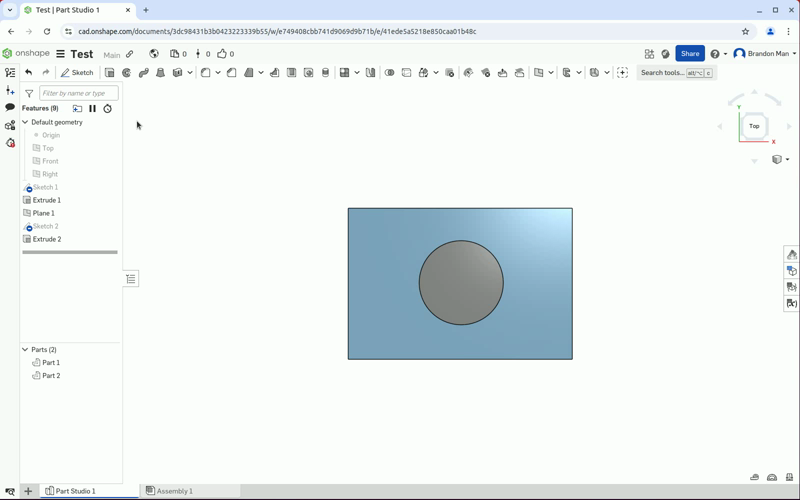
key(shift+h)
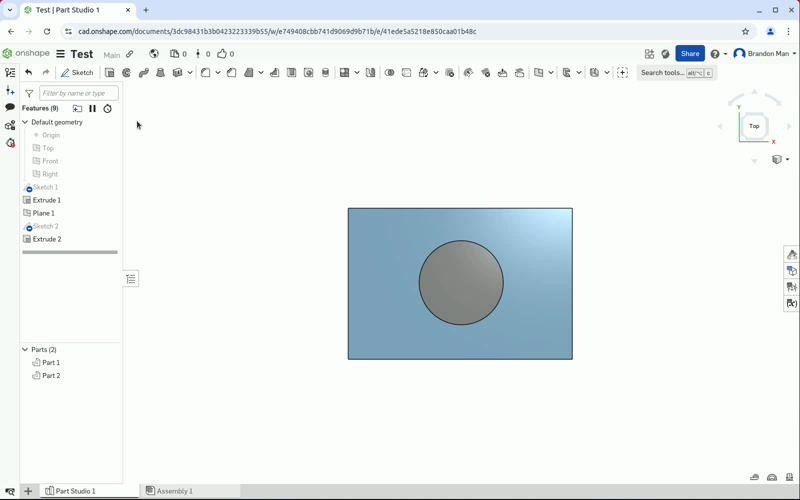
mouse_move(73, 189)
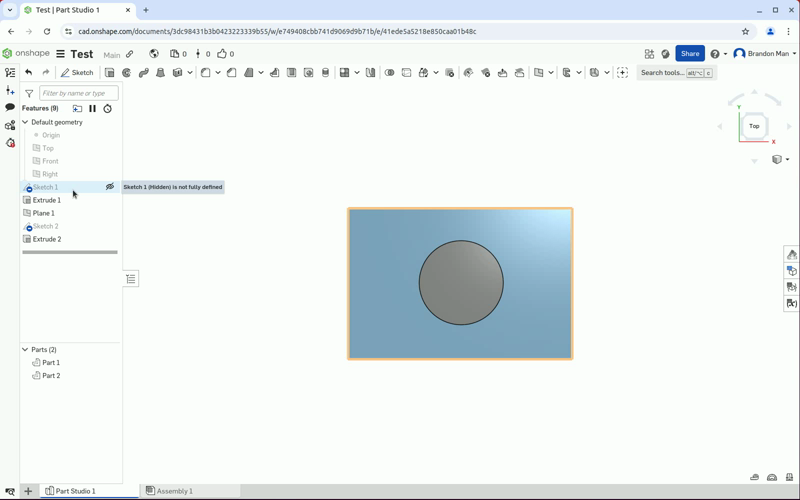
click(73, 189)
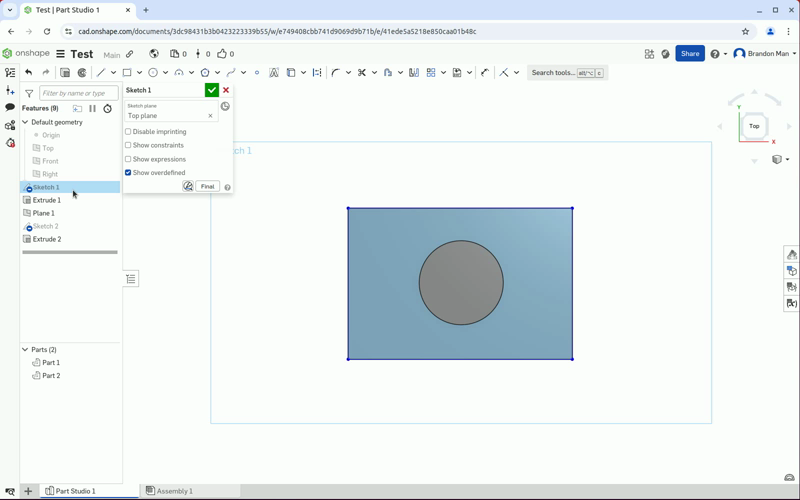
mouse_move(229, 92)
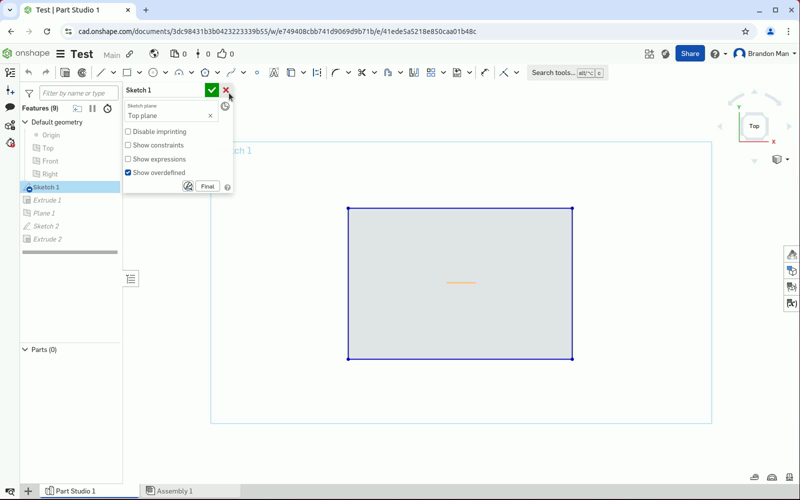
click(229, 92)
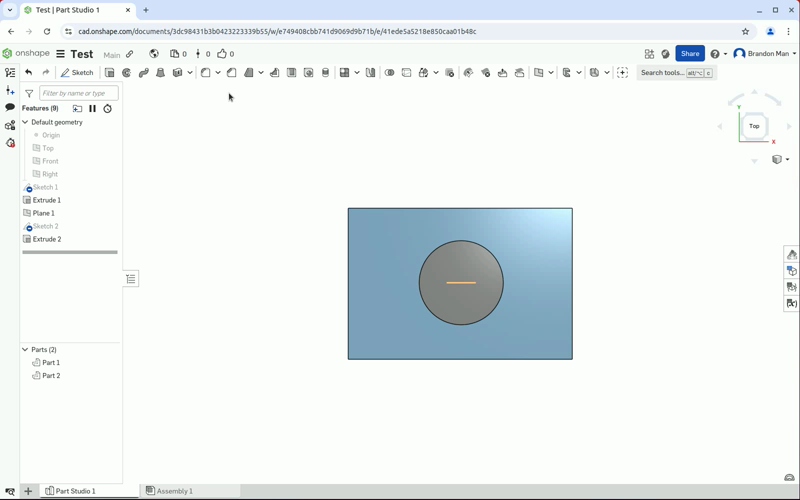
mouse_move(73, 352)
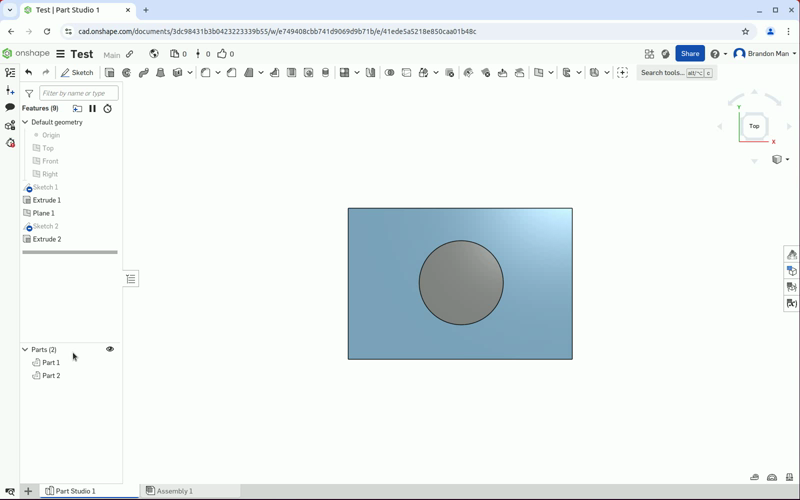
key(y)
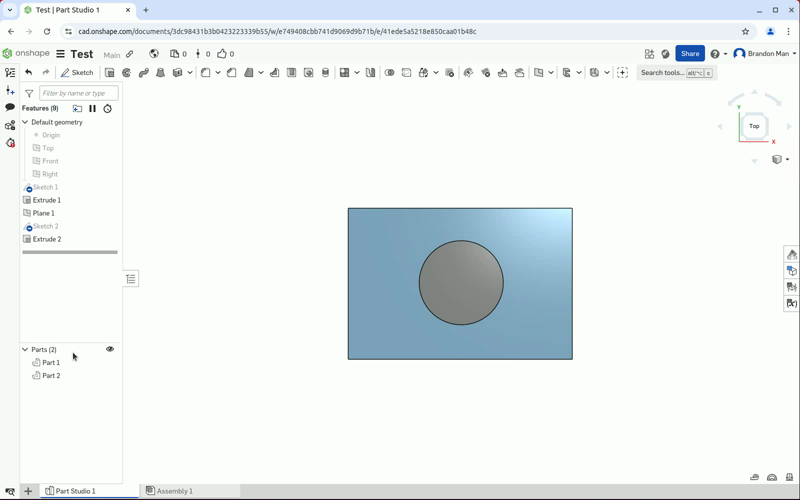
key(shift+p)
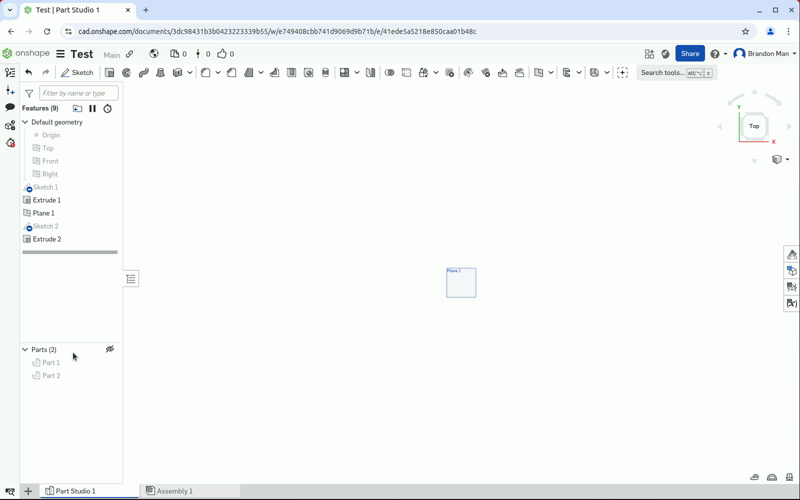
key(space)
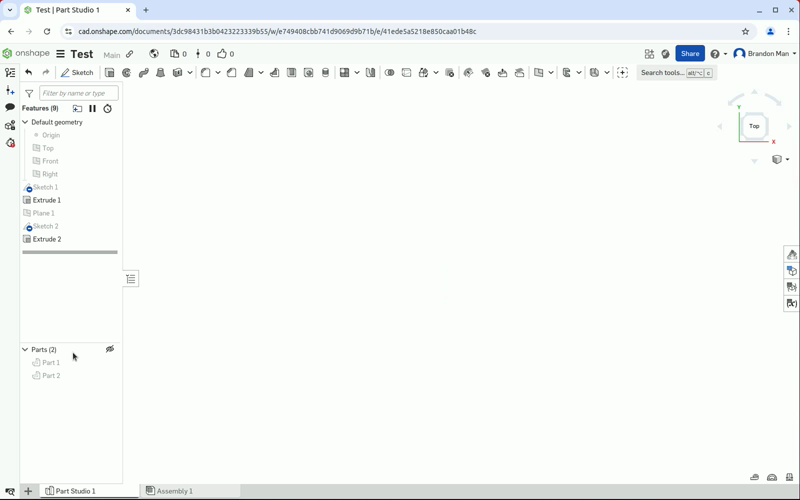
key_down(shift)
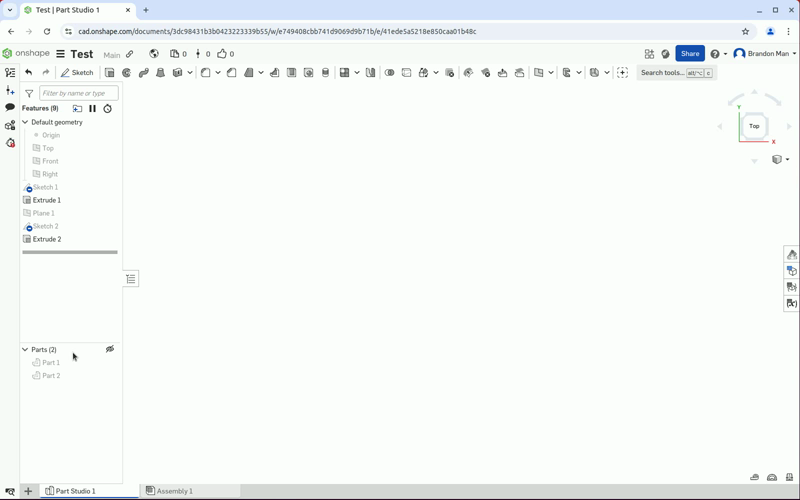
key(up)
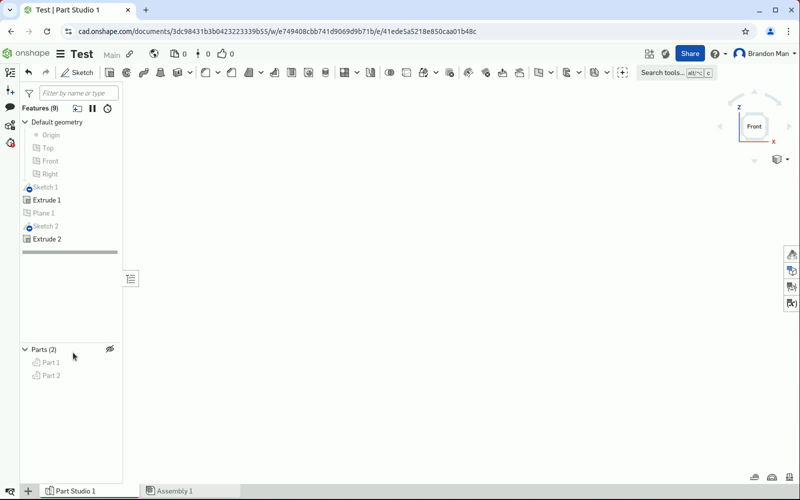
key_up(shift)
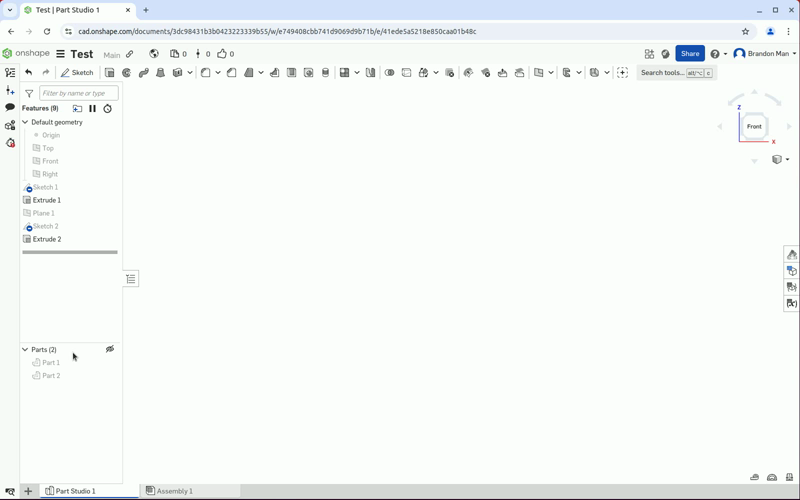
mouse_move(73, 352)
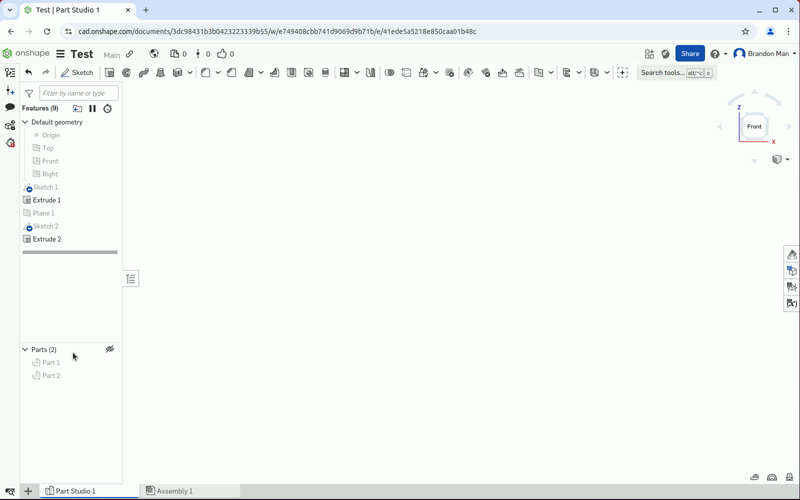
key(shift+y)
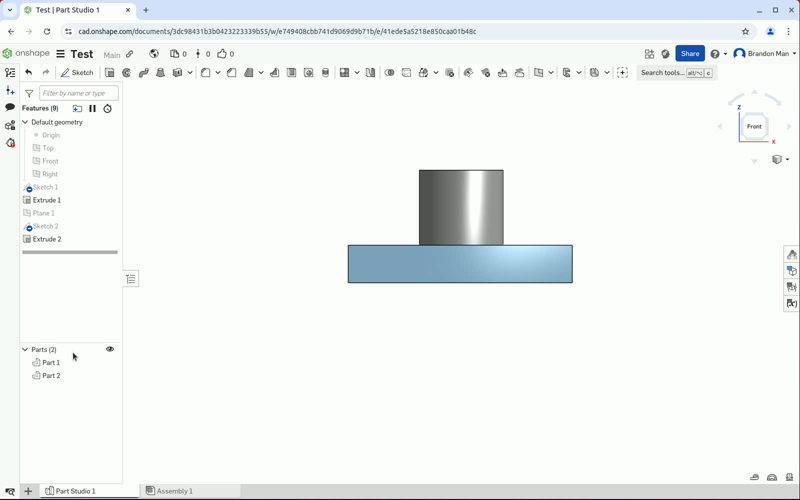
mouse_move(541, 75)
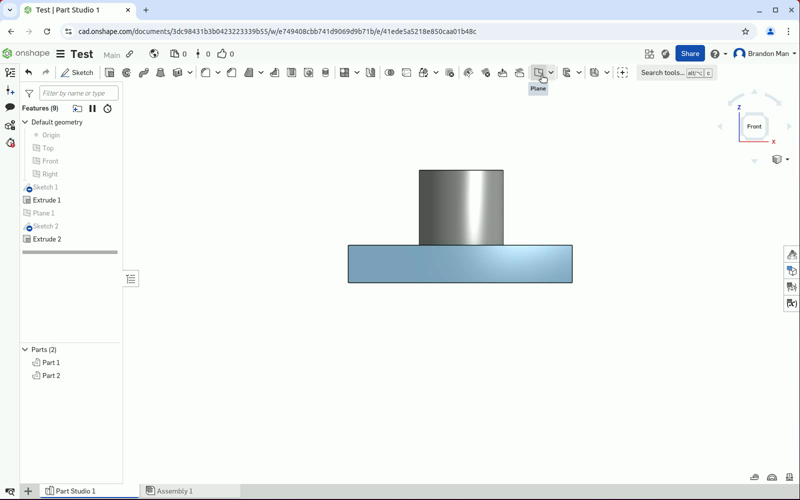
click(541, 75)
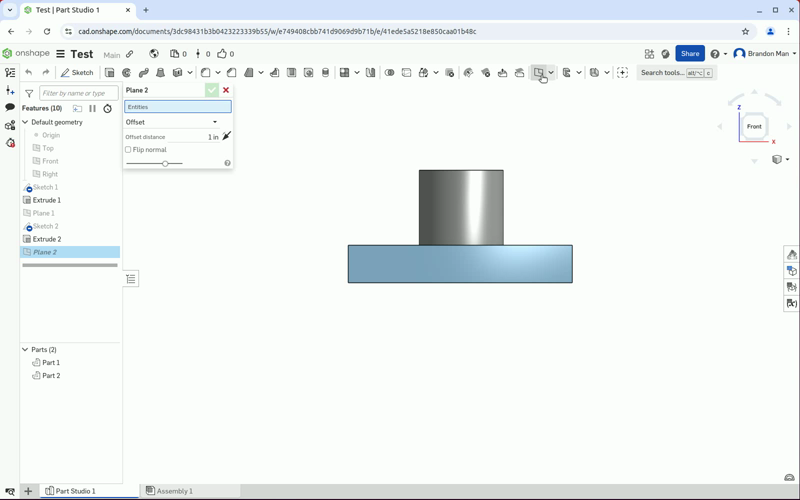
mouse_move(73, 163)
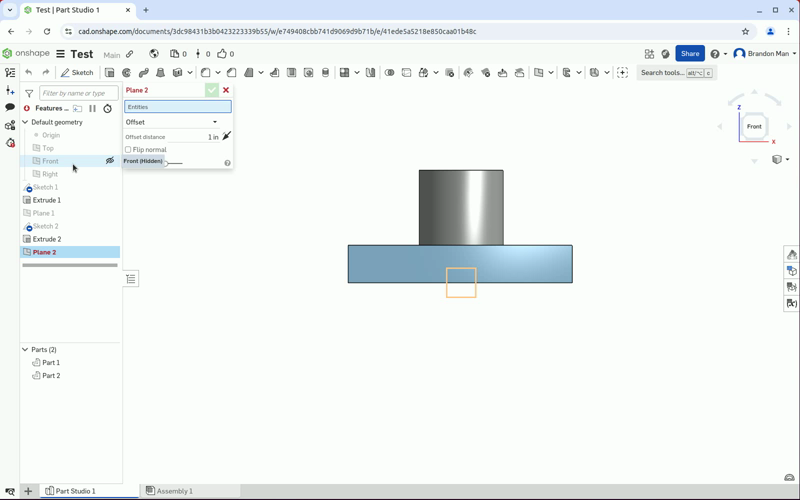
click(73, 163)
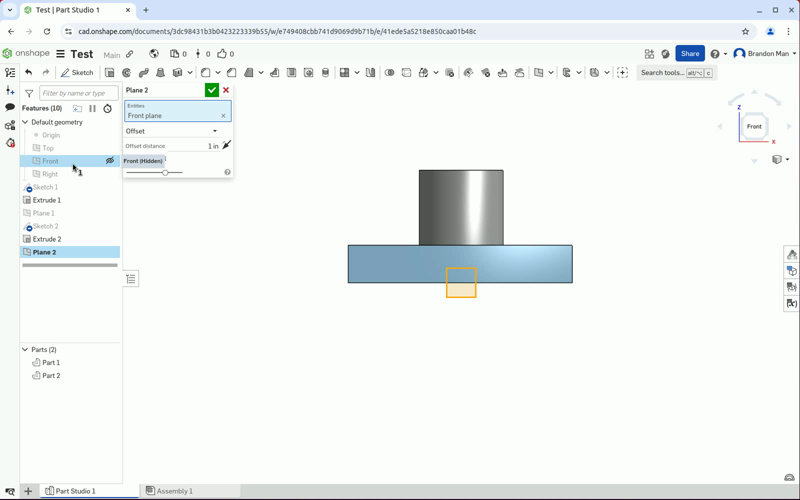
key(tab, 2)
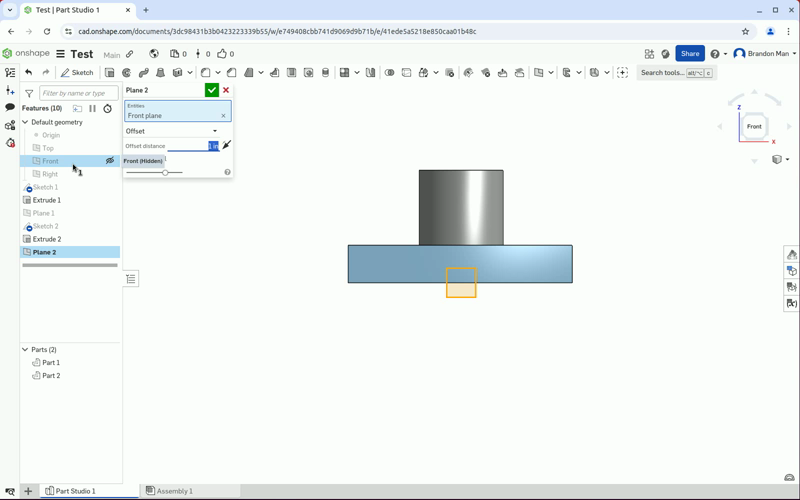
text(15.652)
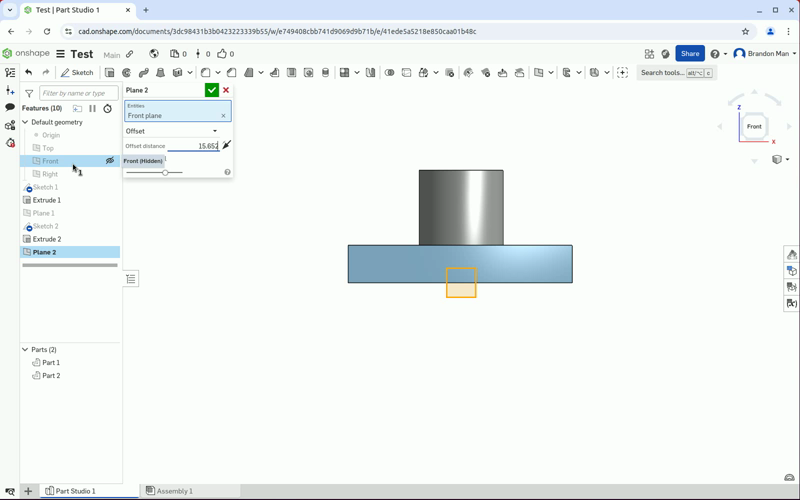
key(enter, 2)
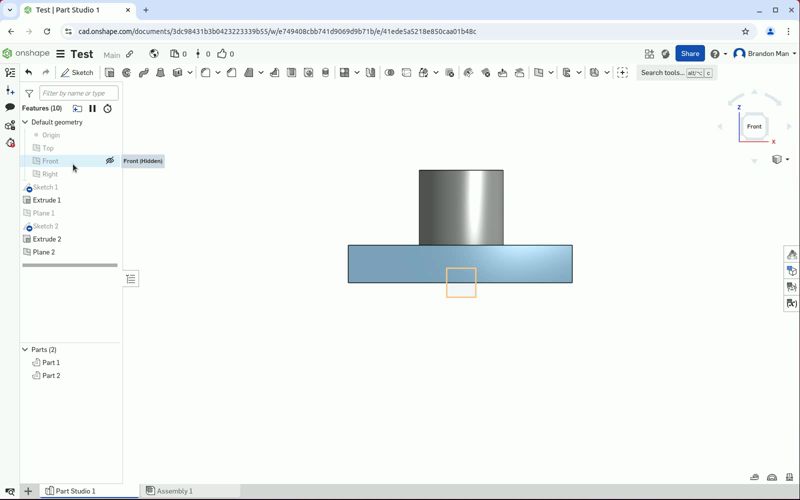
key(shift+s)
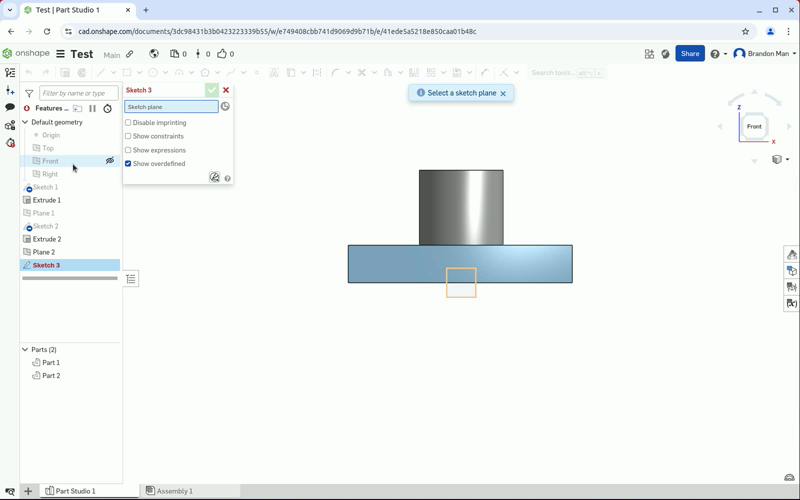
mouse_move(73, 254)
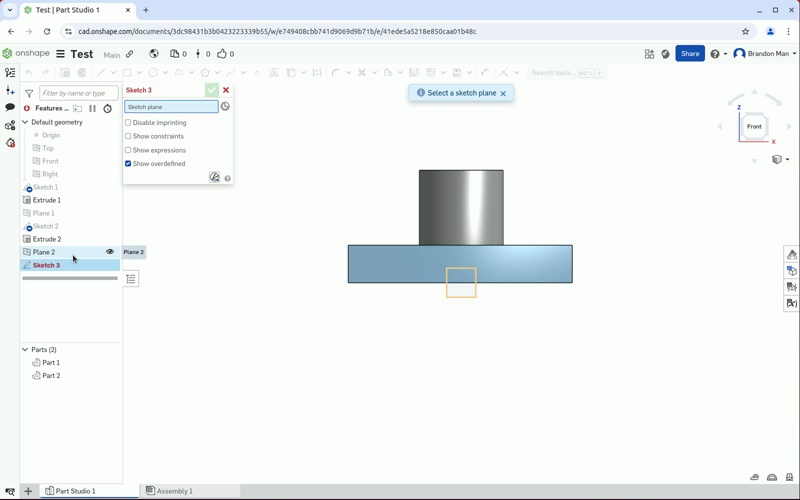
click(73, 254)
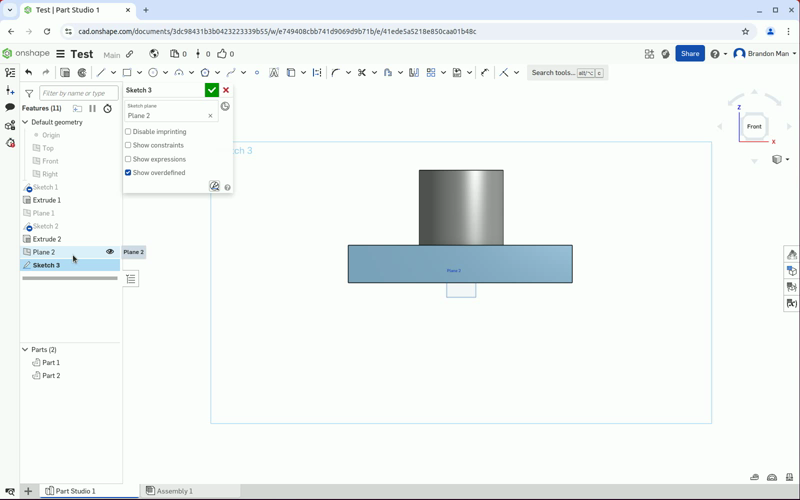
mouse_move(73, 352)
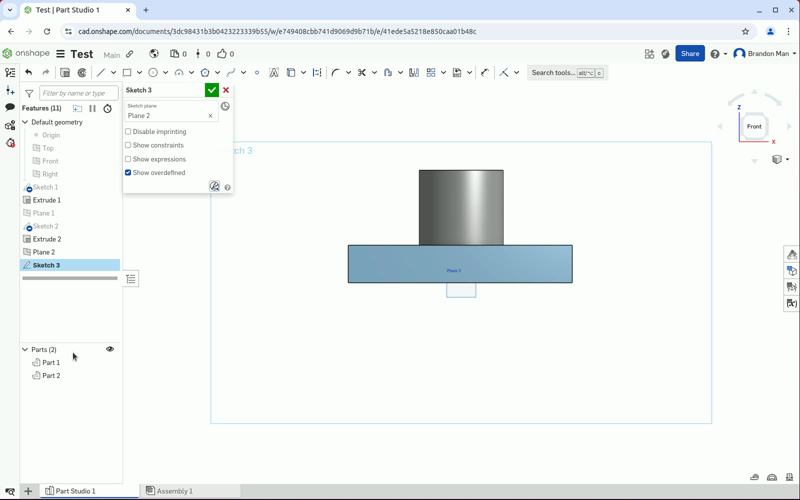
key(y)
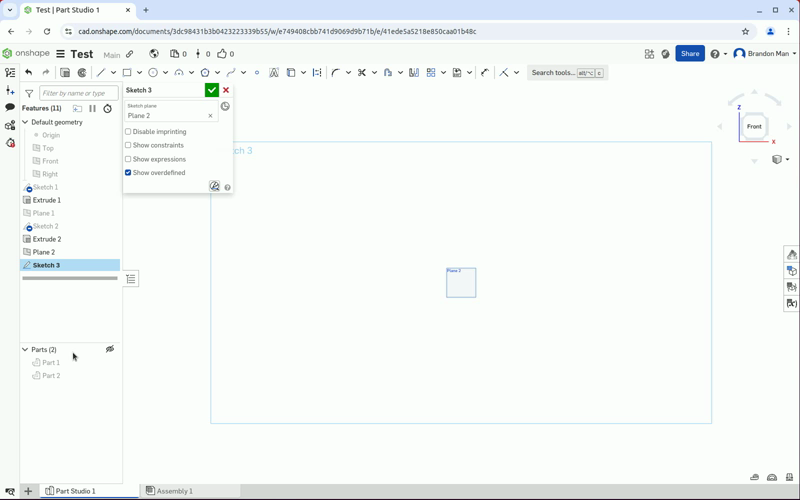
key(l)
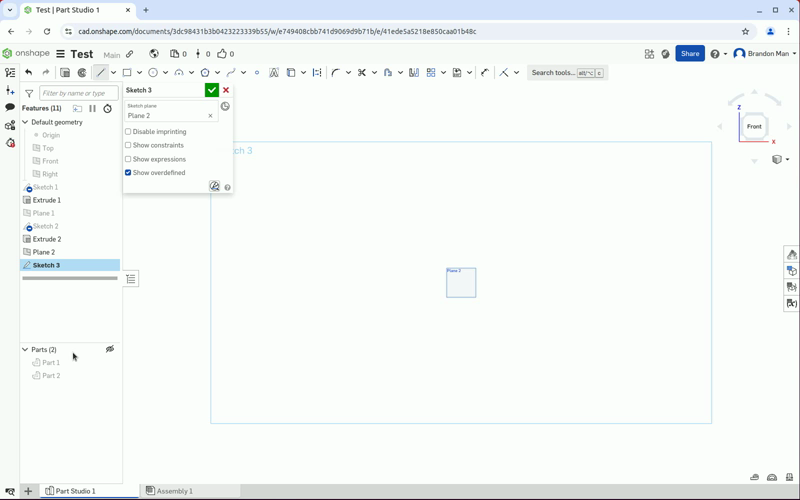
key_down(shift)
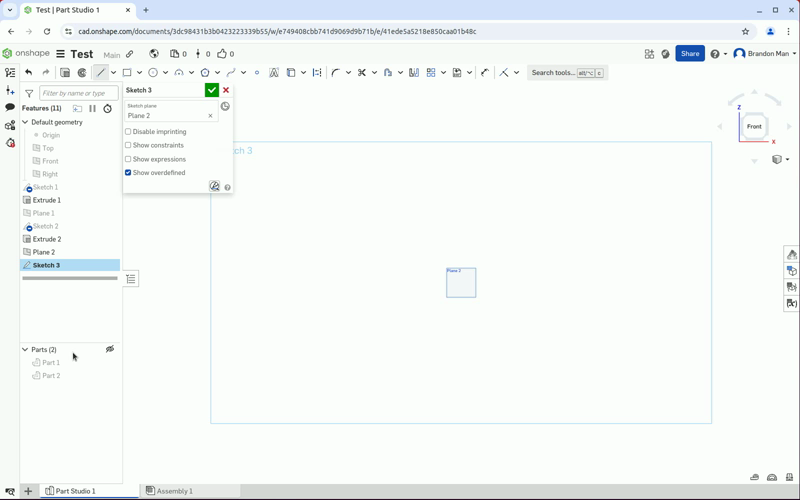
mouse_move(414, 169)
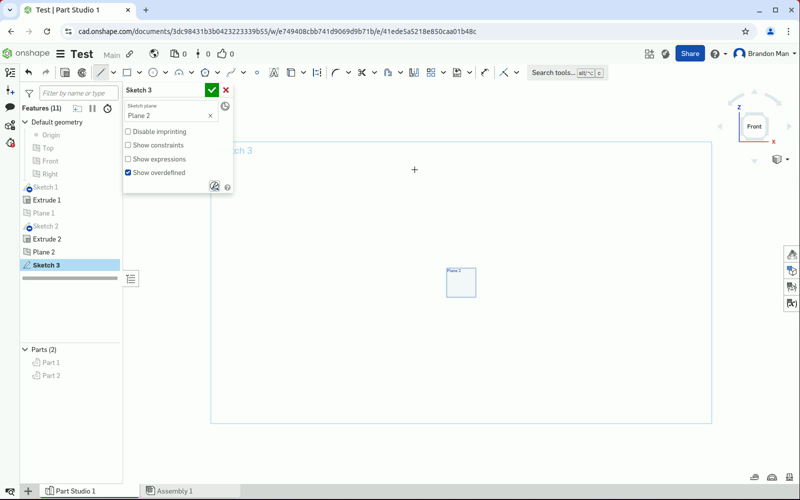
click(414, 169)
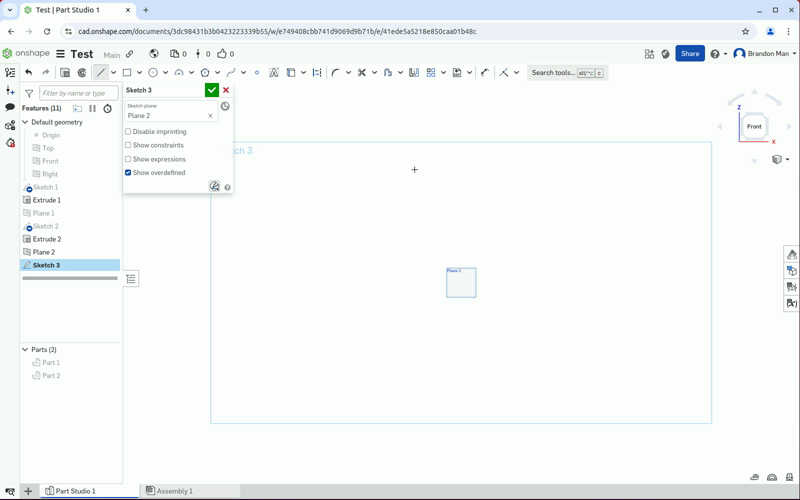
key_up(shift)
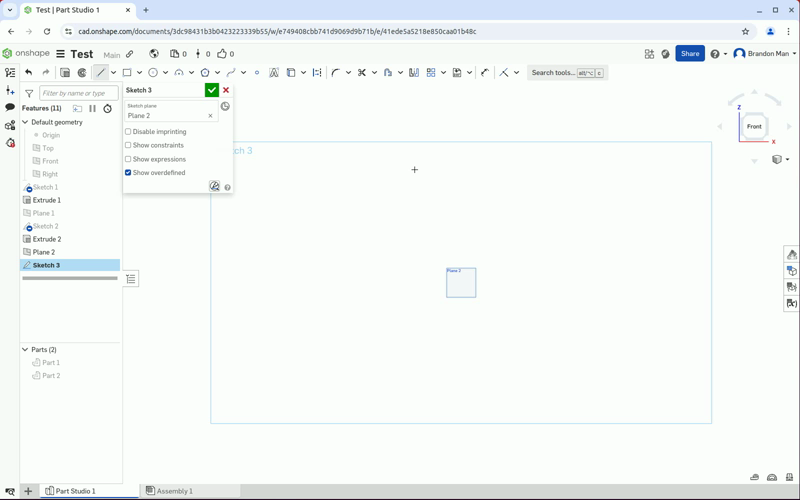
key_down(shift)
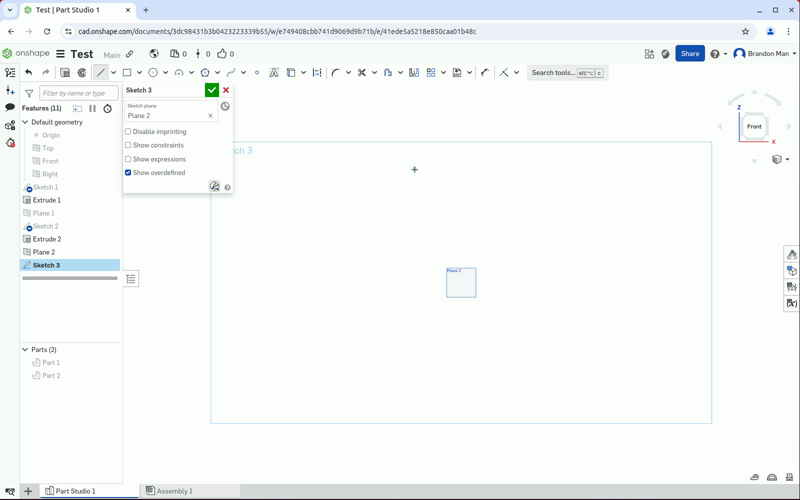
mouse_move(503, 210)
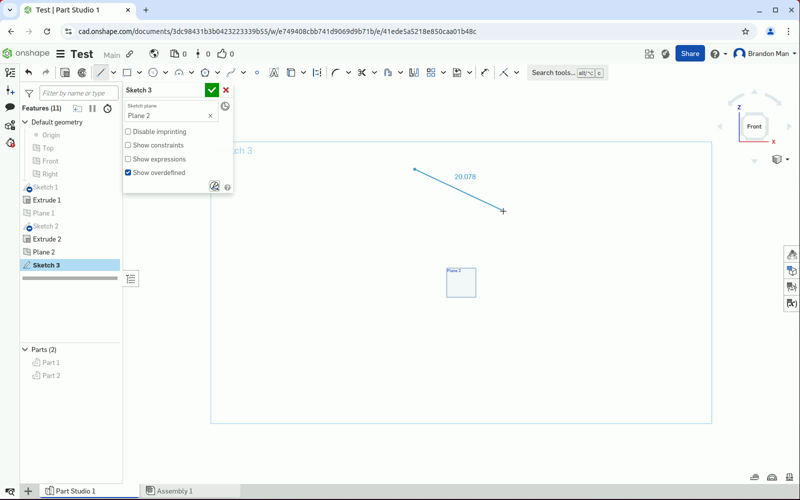
click(503, 210)
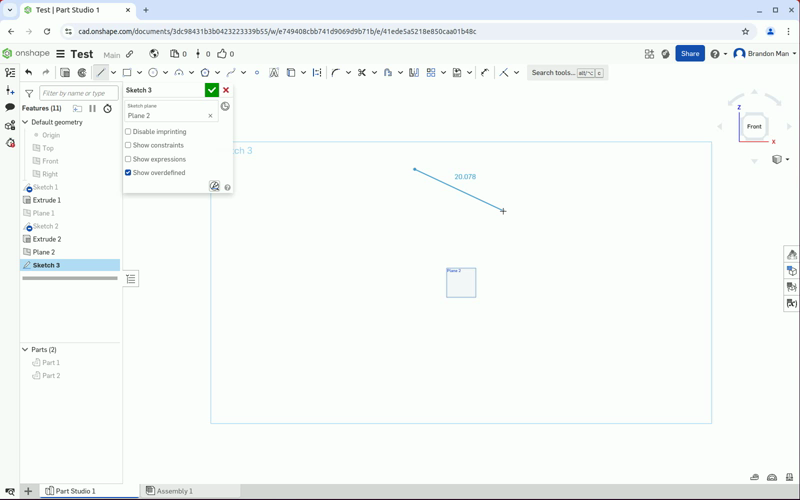
key_up(shift)
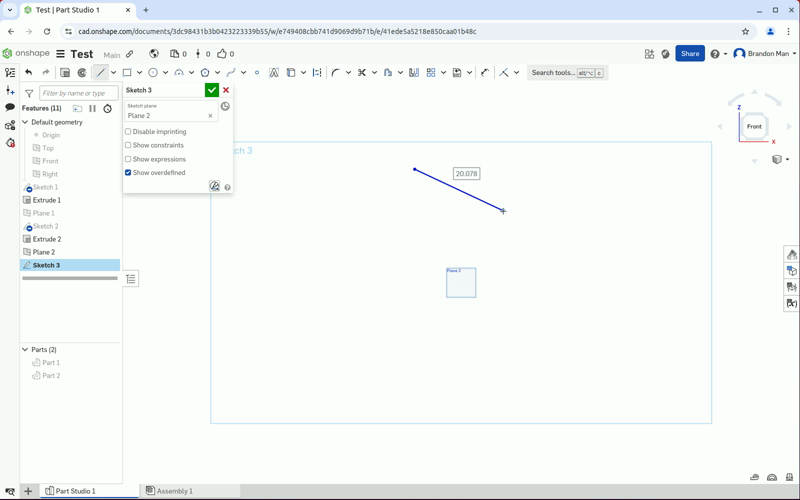
key_down(shift)
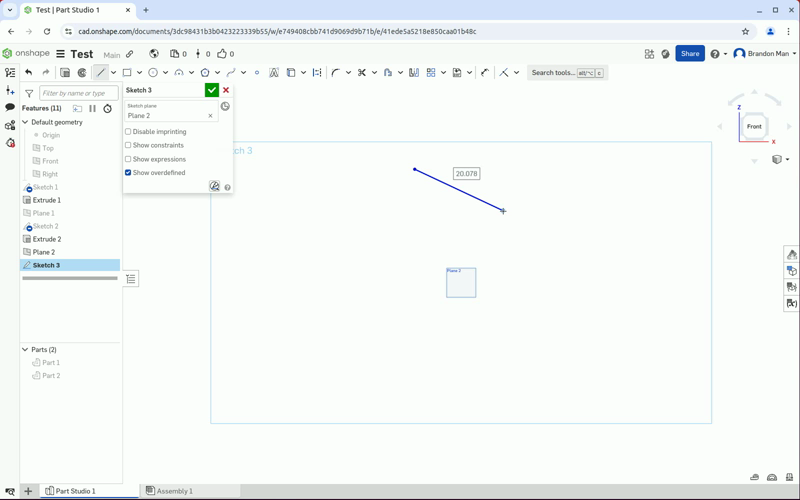
mouse_move(533, 210)
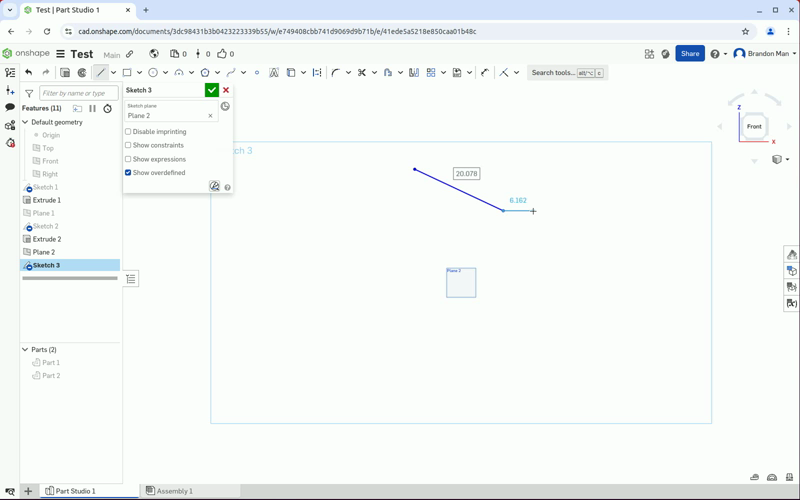
mouse_move(503, 169)
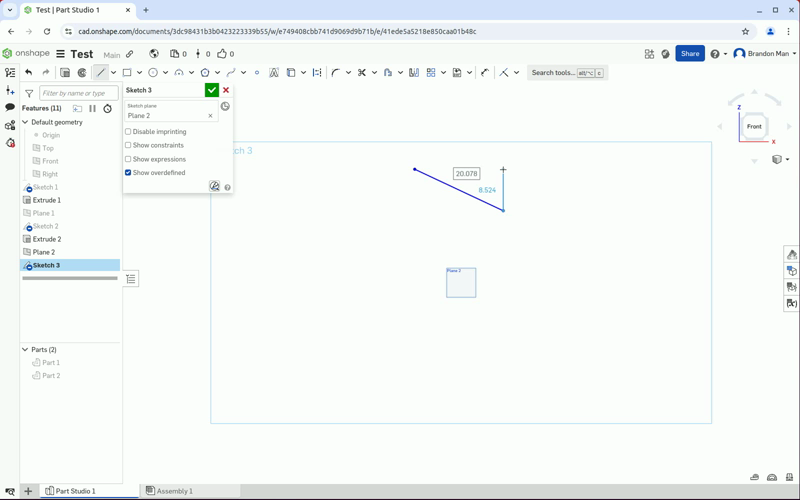
click(503, 169)
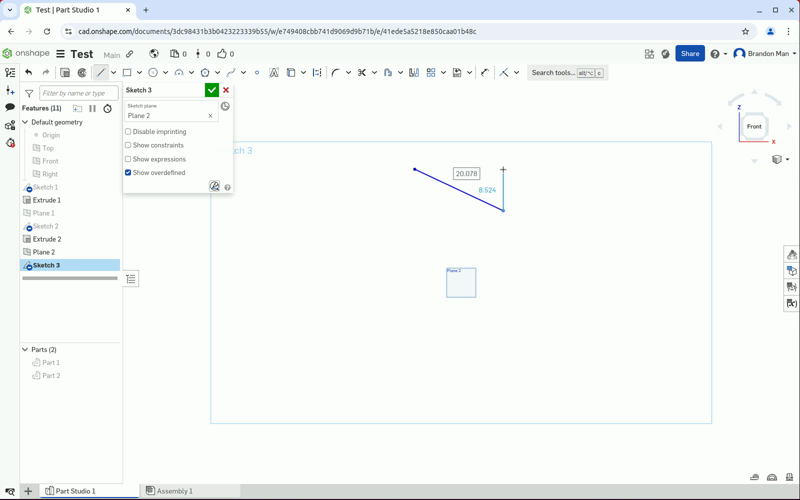
key_up(shift)
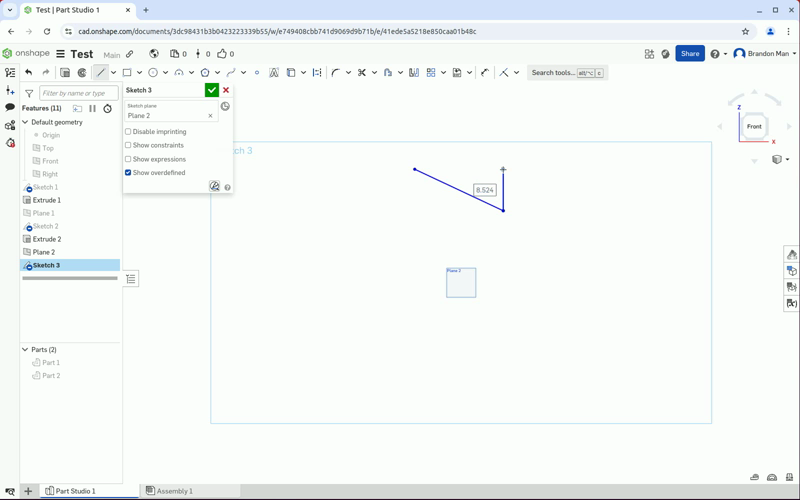
key_down(shift)
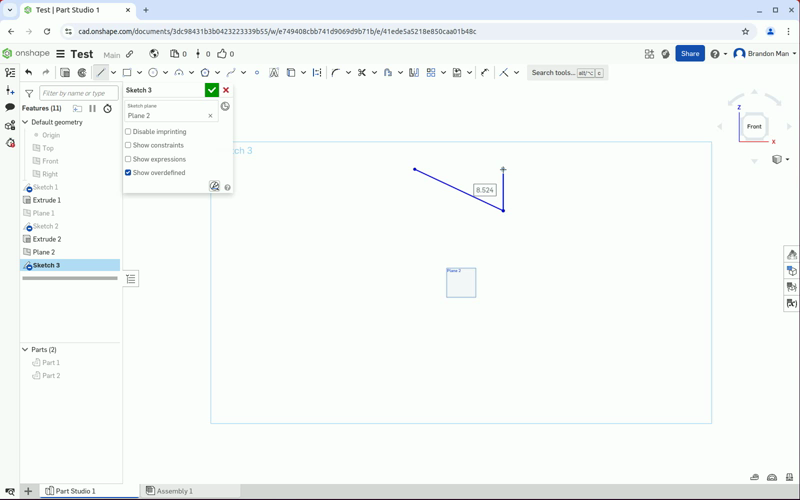
mouse_move(414, 169)
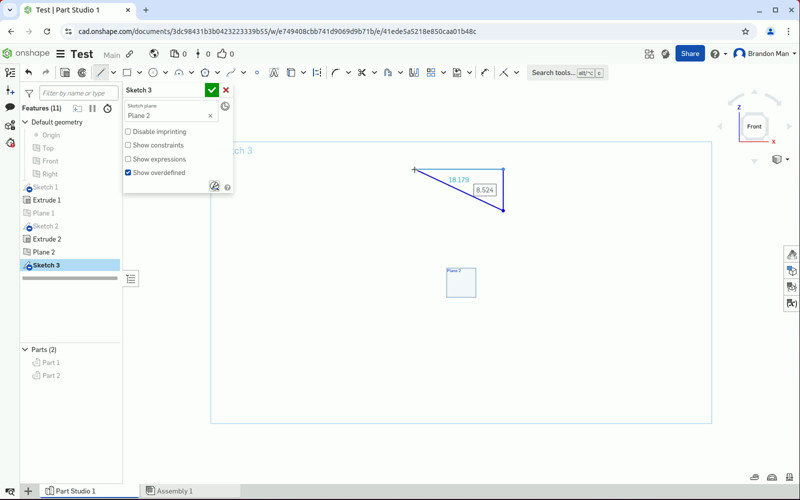
key_up(shift)
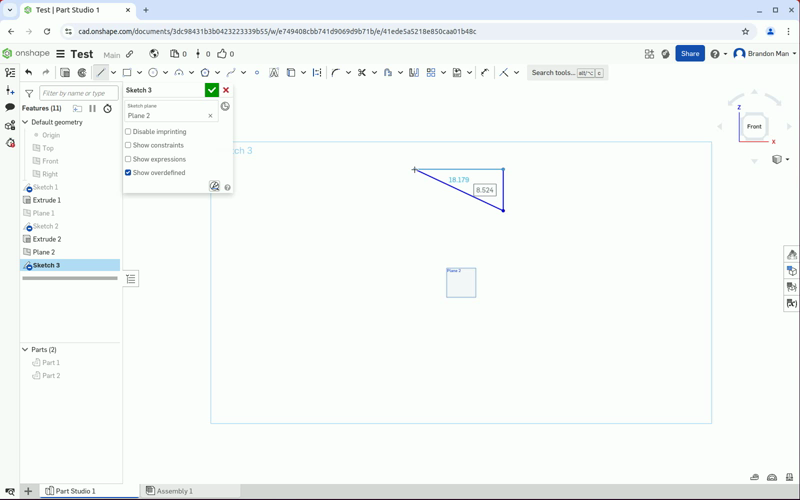
click(414, 169)
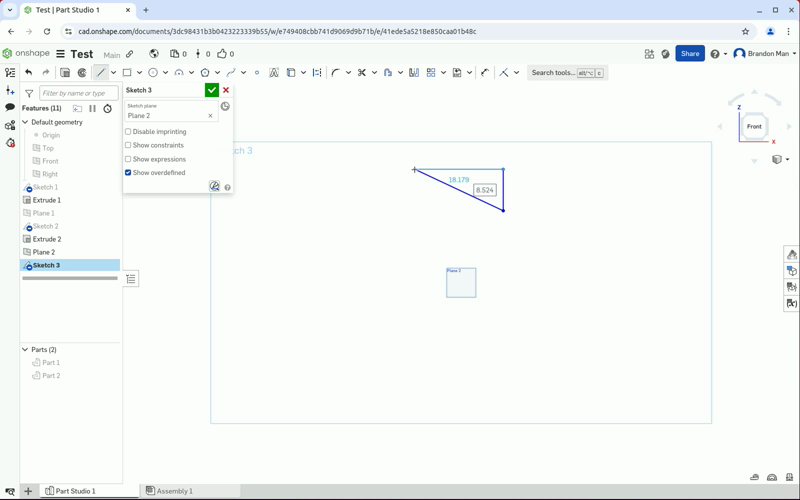
key(esc)
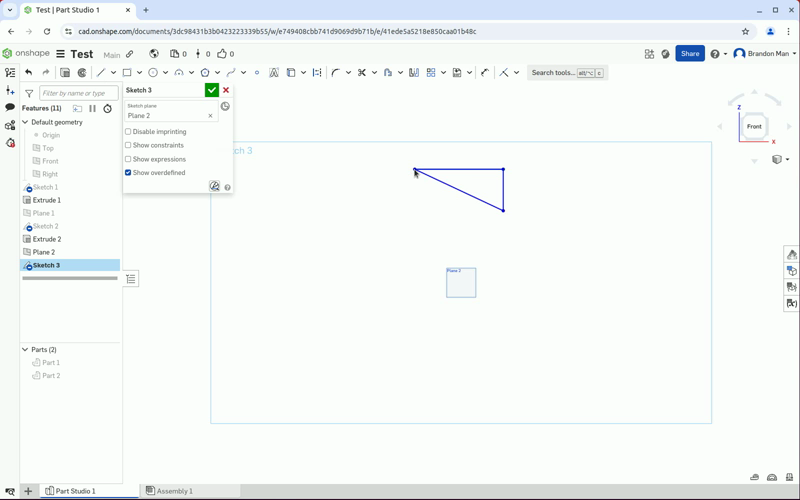
mouse_move(483, 196)
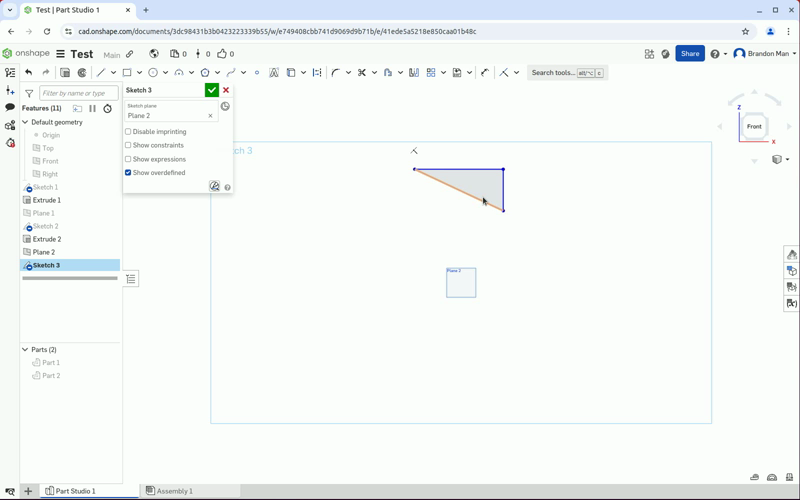
click(483, 196)
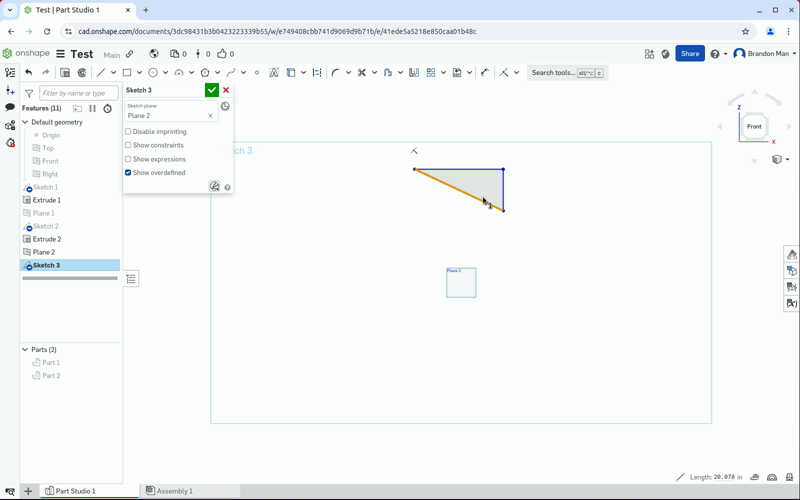
mouse_move(73, 352)
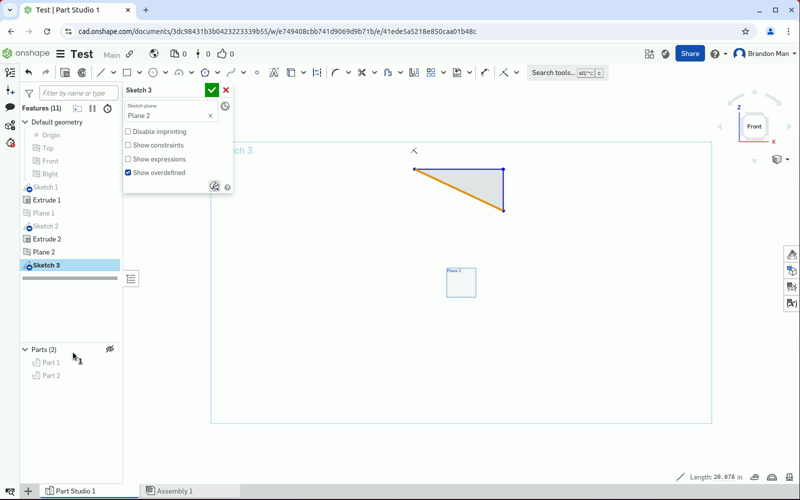
key(shift+y)
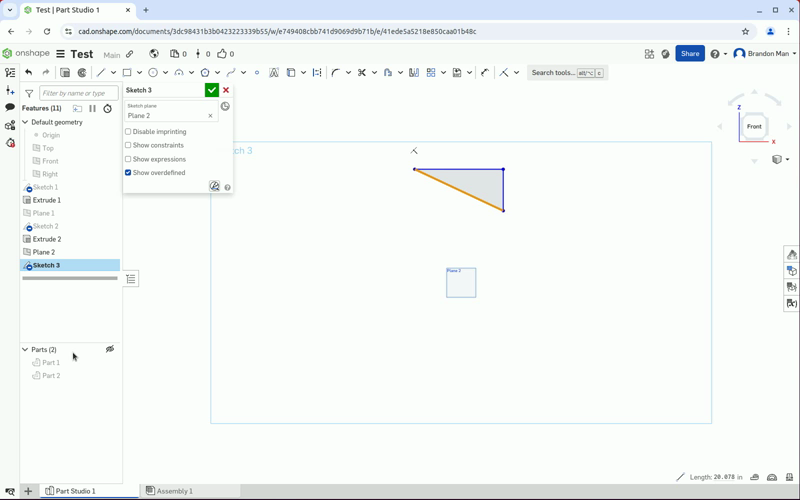
key(shift+e)
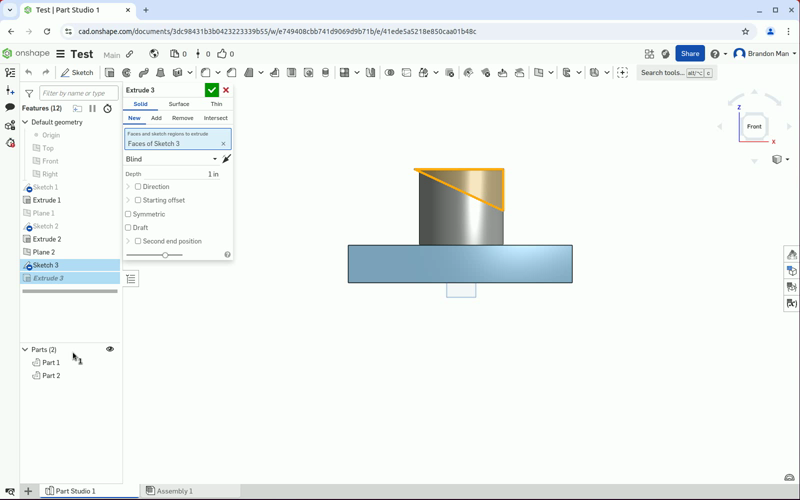
mouse_move(143, 106)
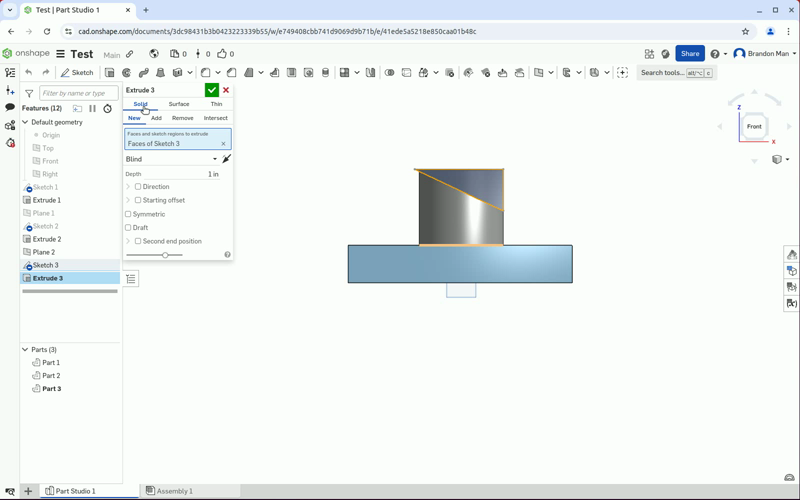
click(143, 106)
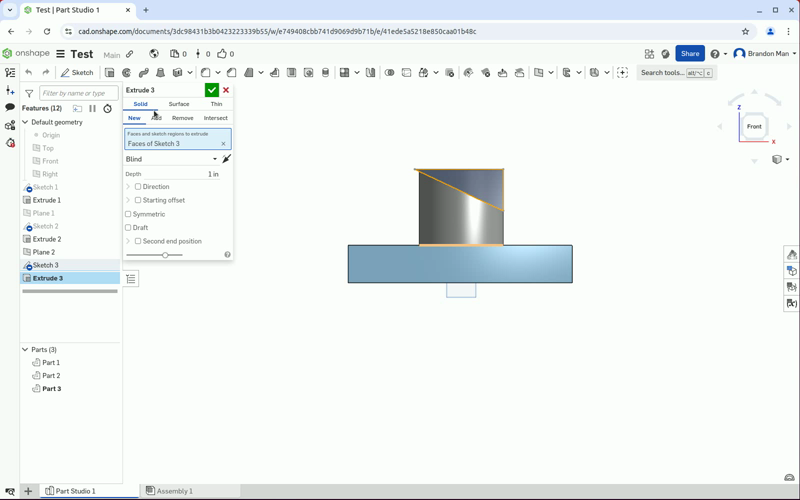
mouse_move(186, 120)
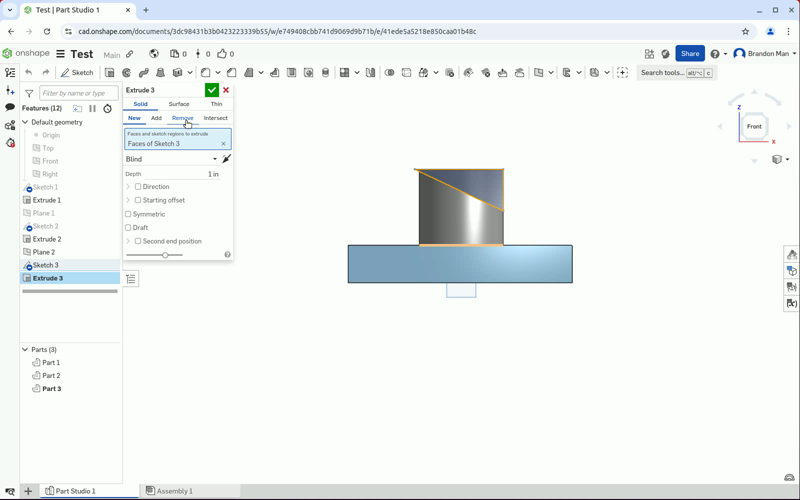
click(186, 120)
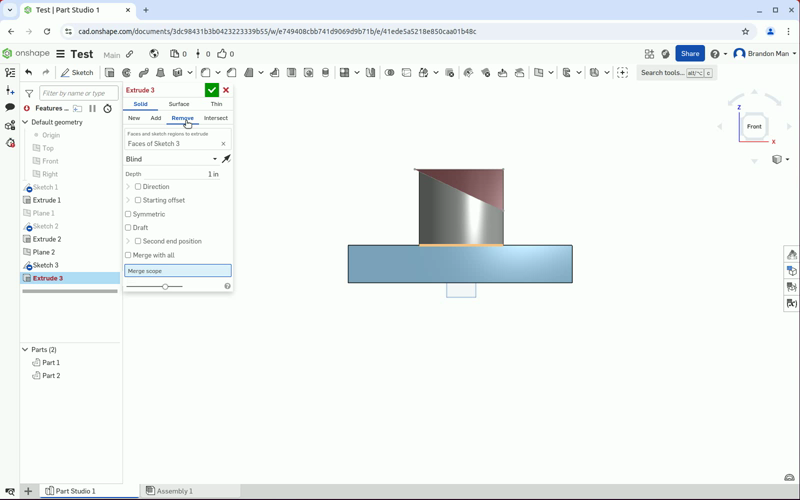
key(tab, 4)
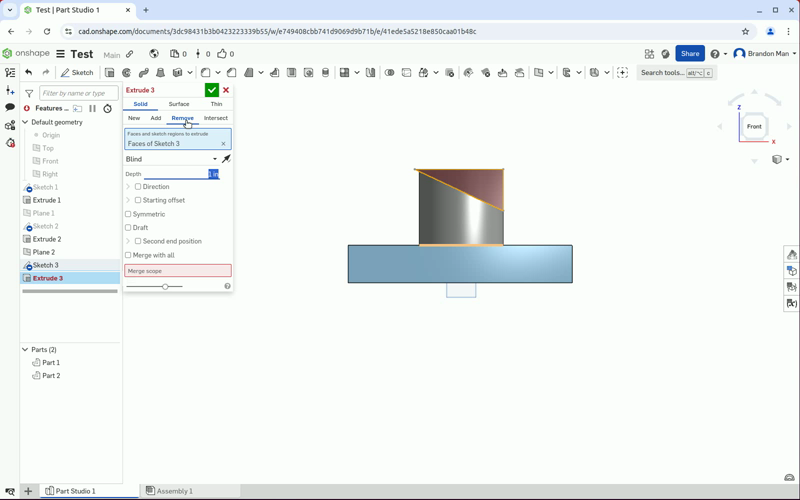
text(30.811)
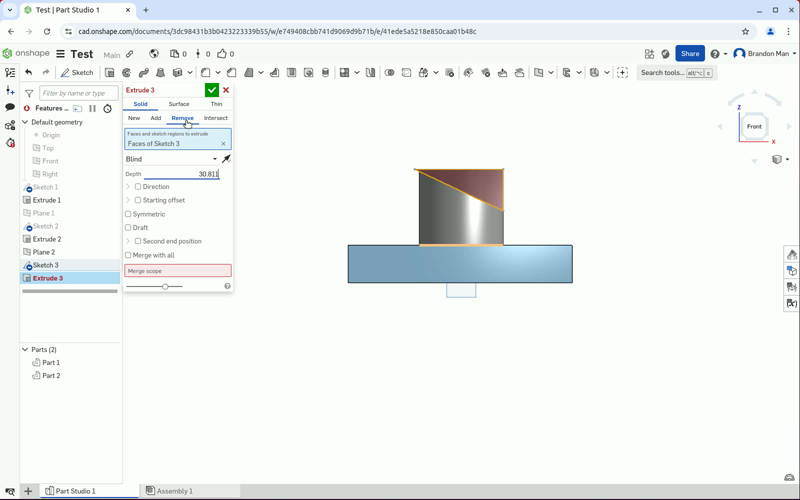
key(tab, 6)
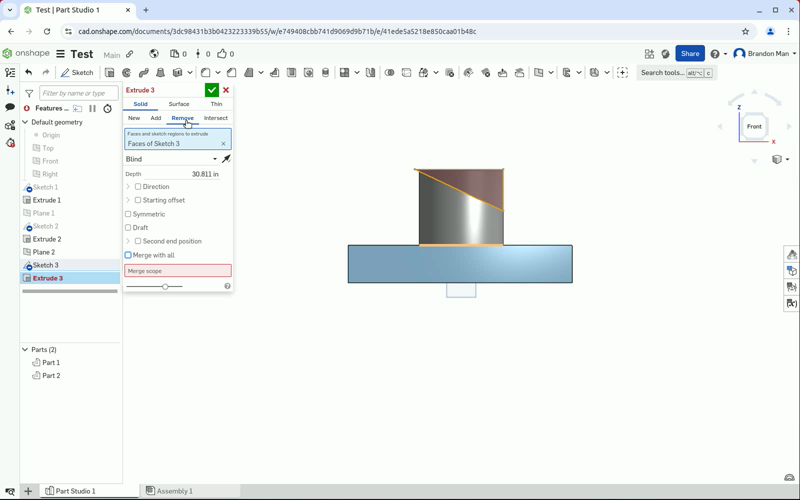
key(space)
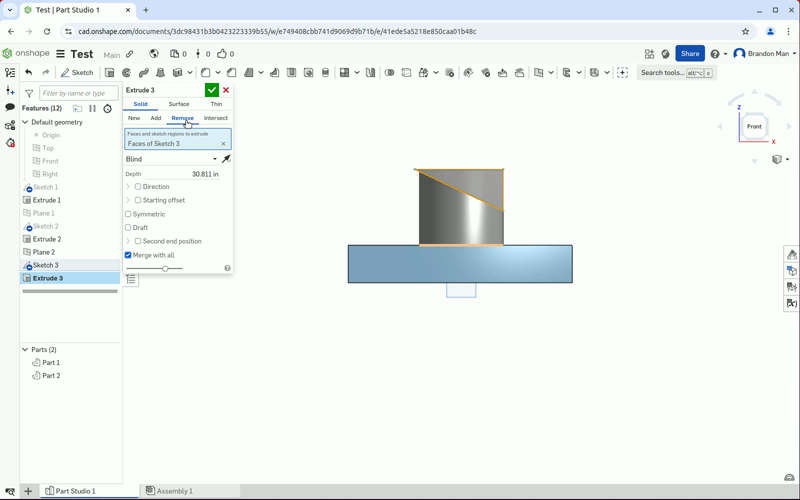
key(enter)
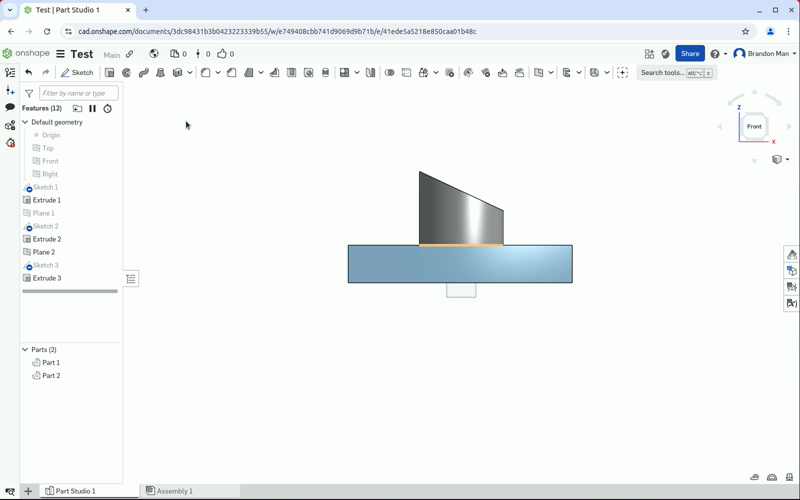
key(shift+h)
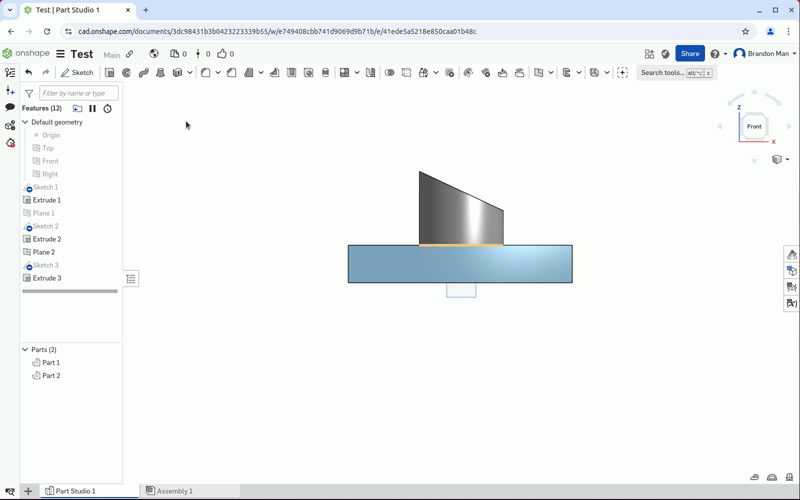
key(shift+h)
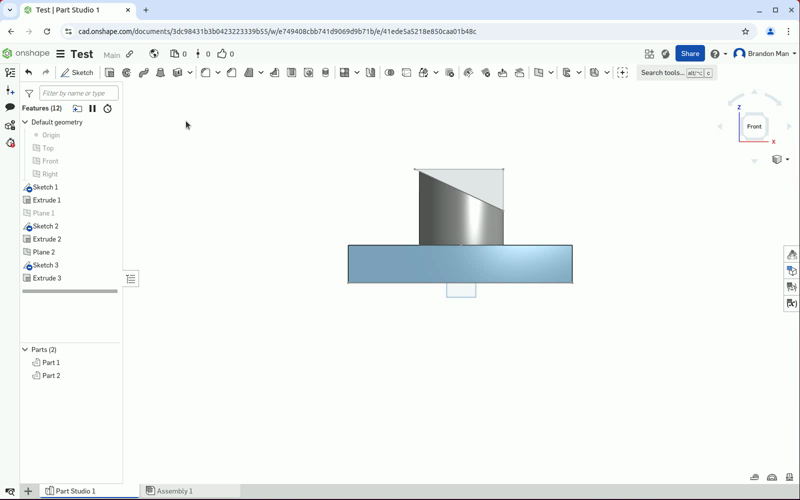
key(shift+7)
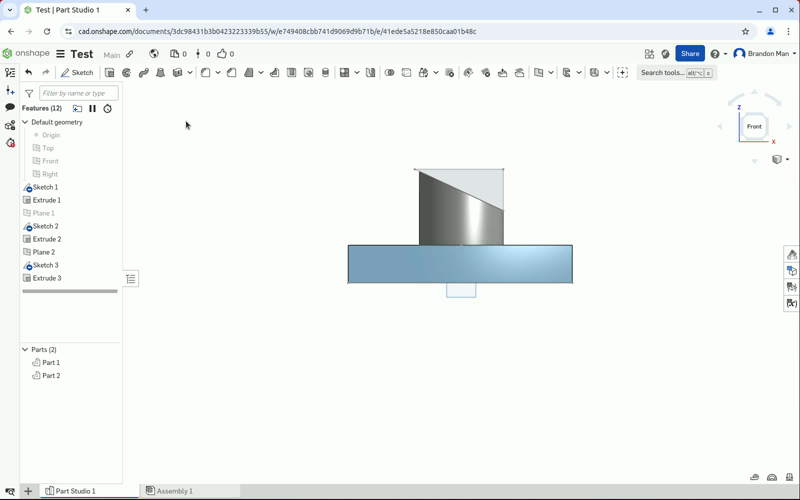
key(left, 2)
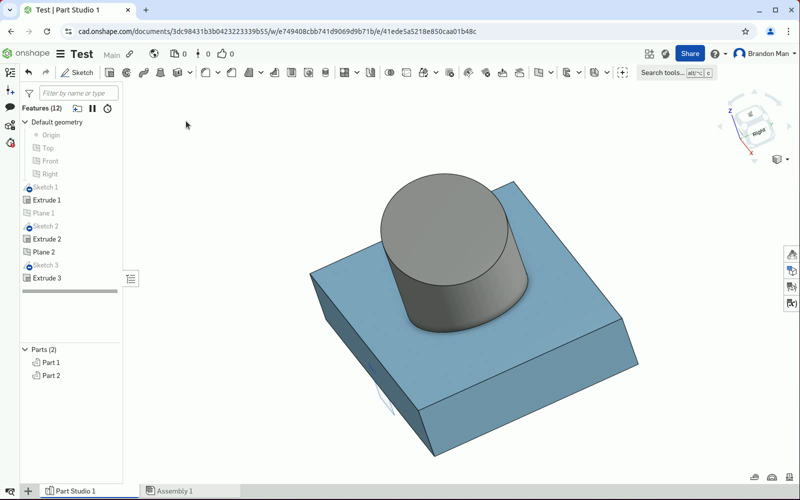
key(down, 2)
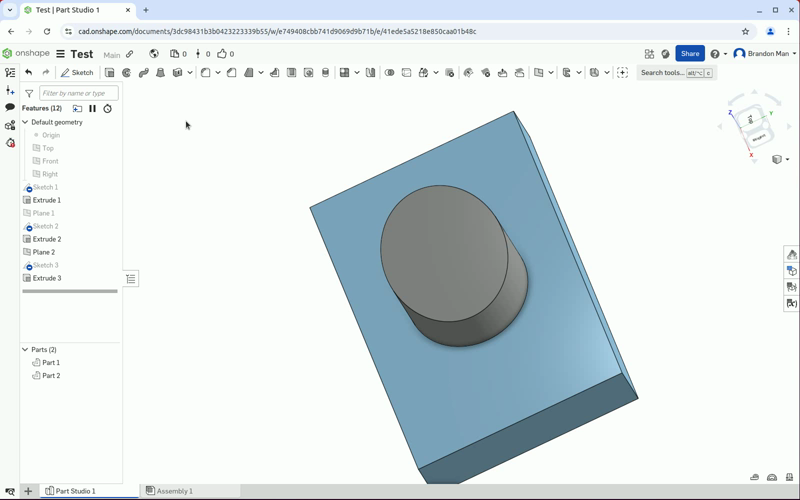
key(up, 2)
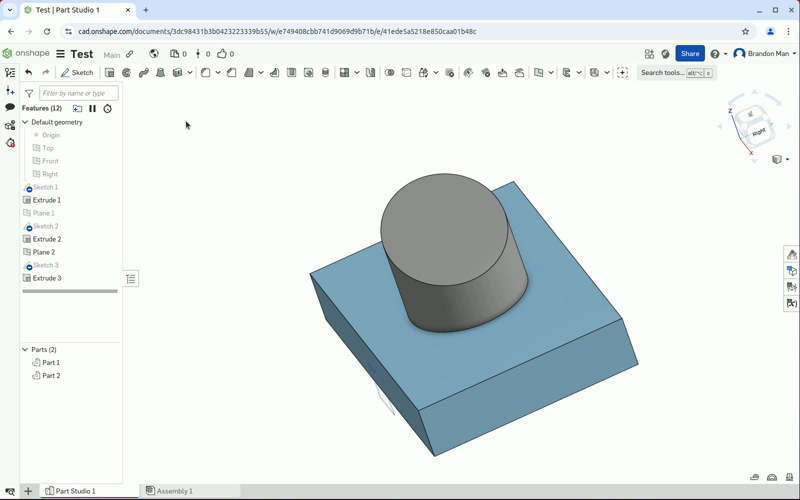
key(right, 2)
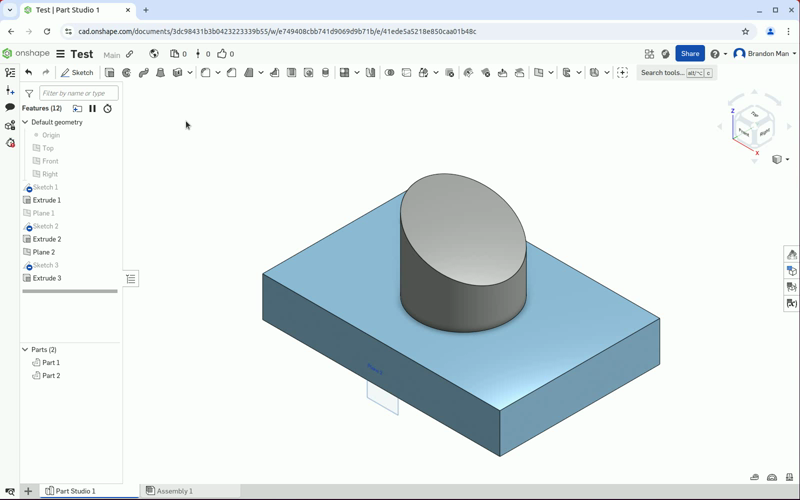
mouse_move(73, 189)
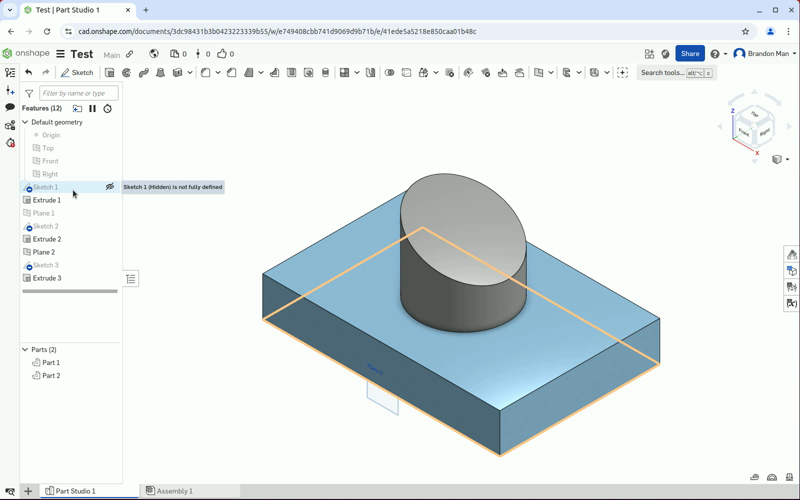
click(73, 189)